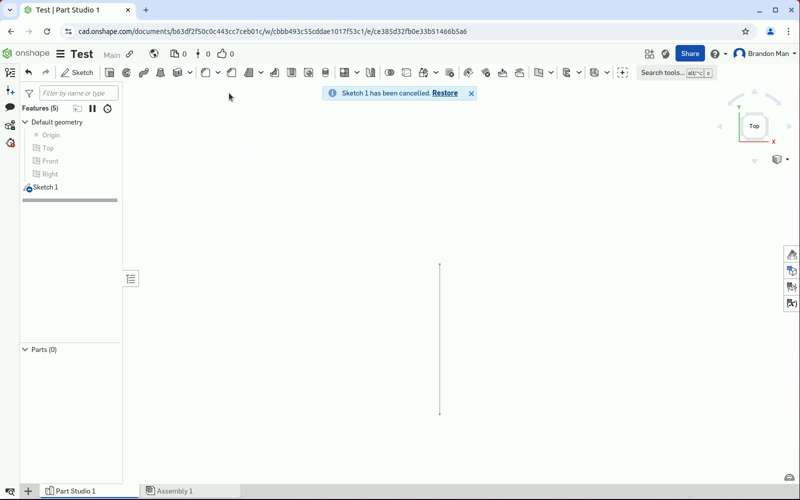
key(shift+h)
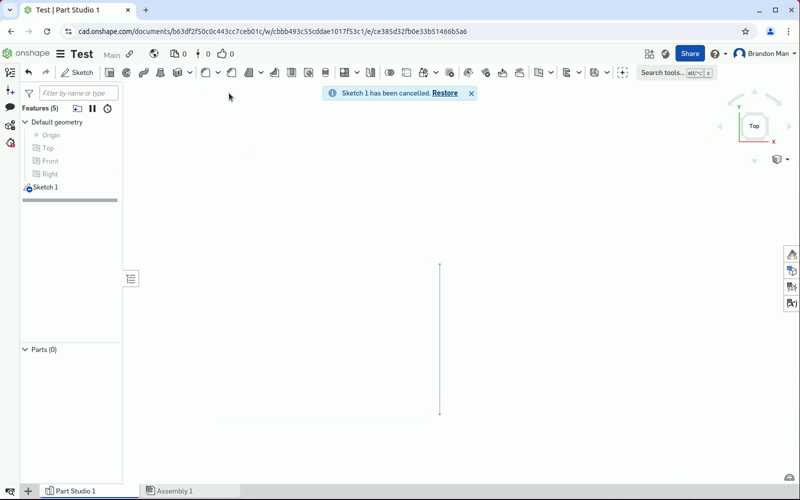
key(shift+s)
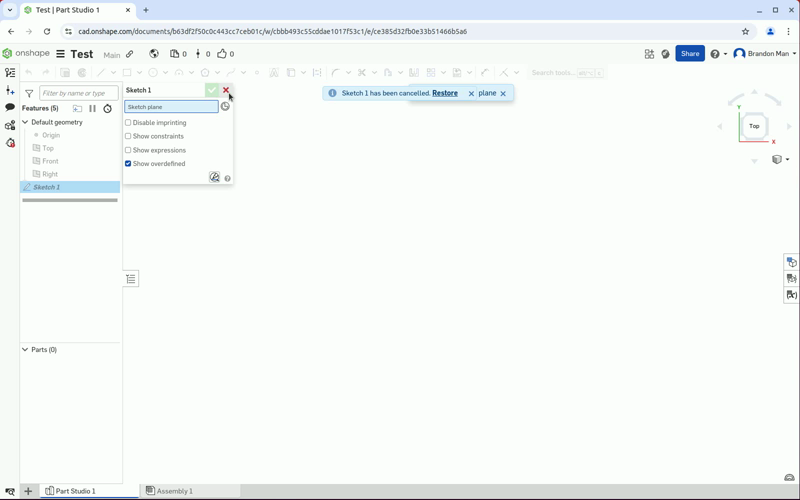
mouse_move(73, 150)
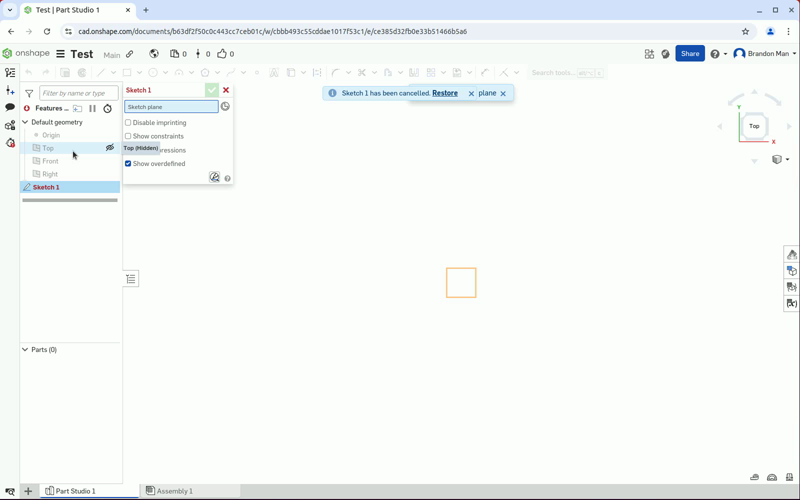
click(73, 150)
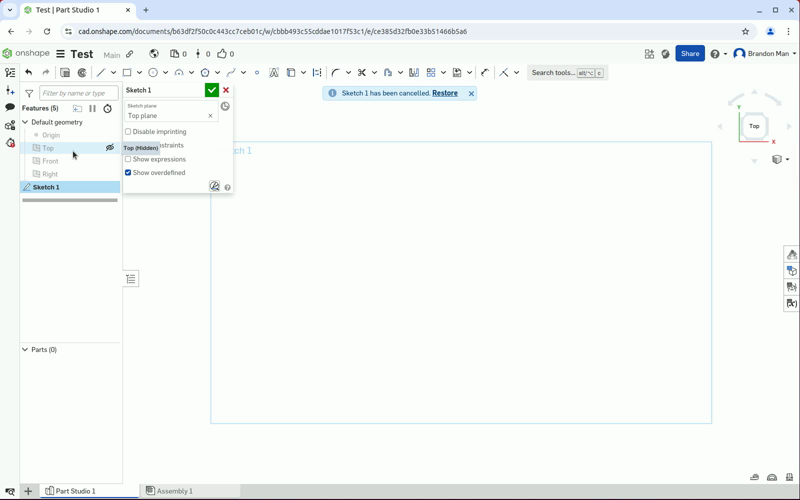
mouse_move(73, 352)
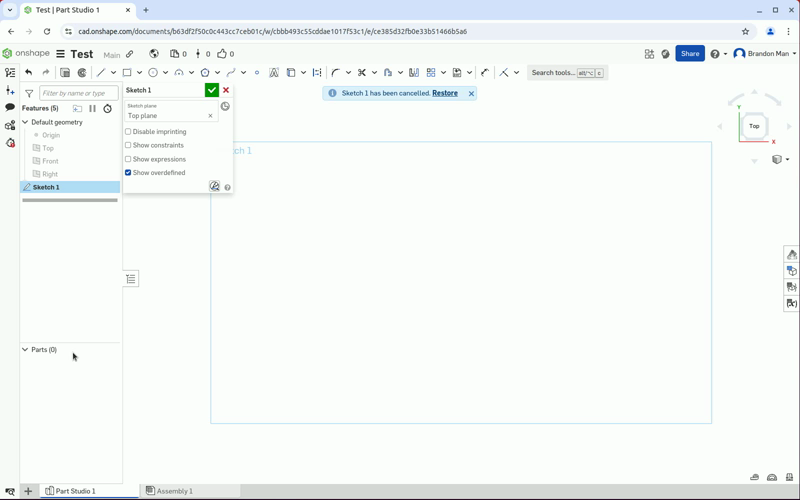
key(y)
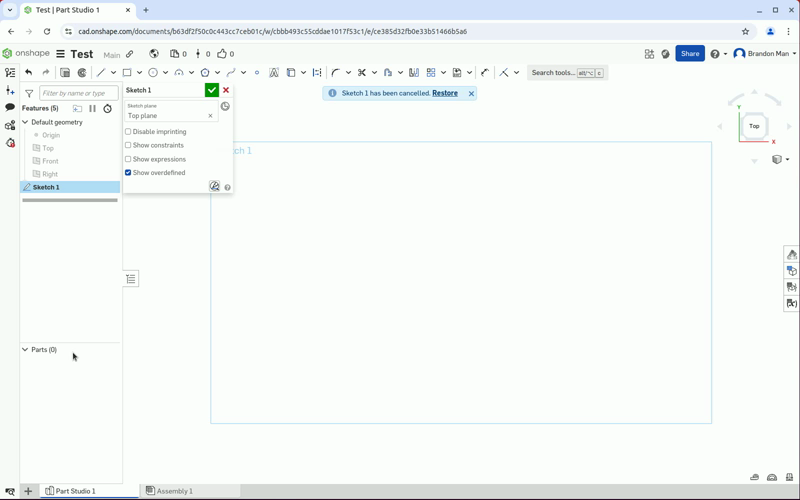
key(c)
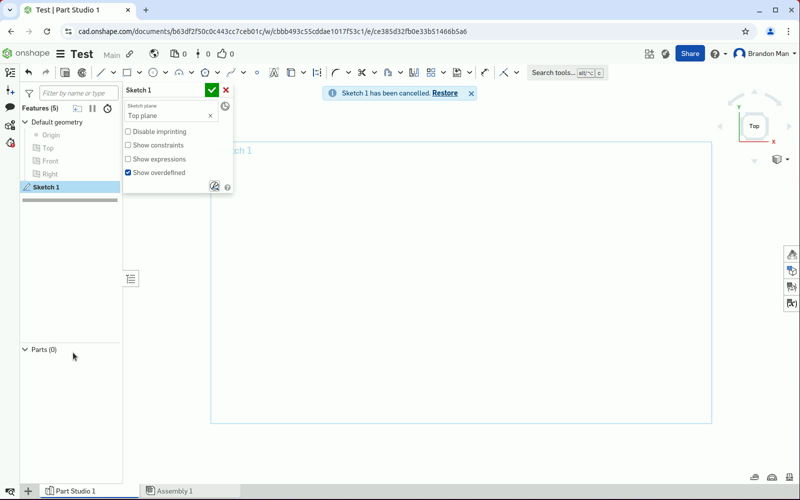
key_down(shift)
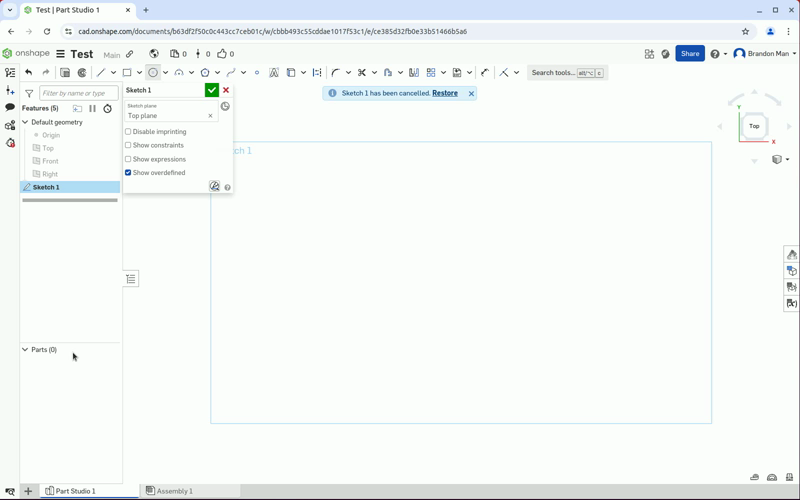
mouse_move(461, 282)
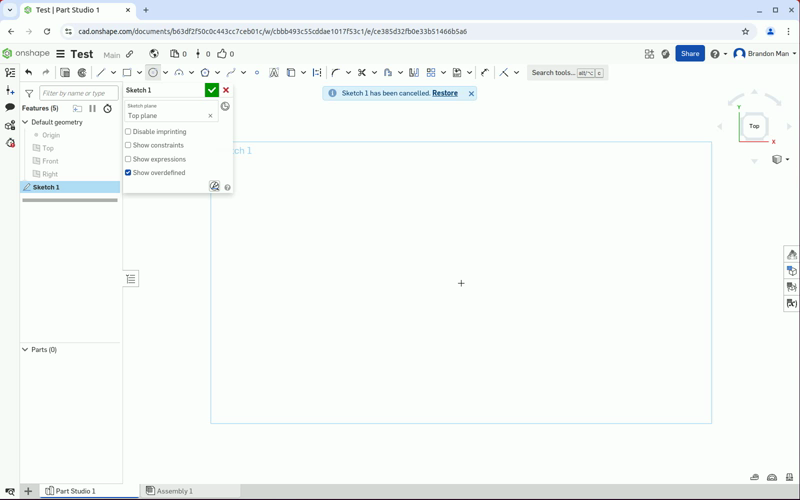
click(461, 282)
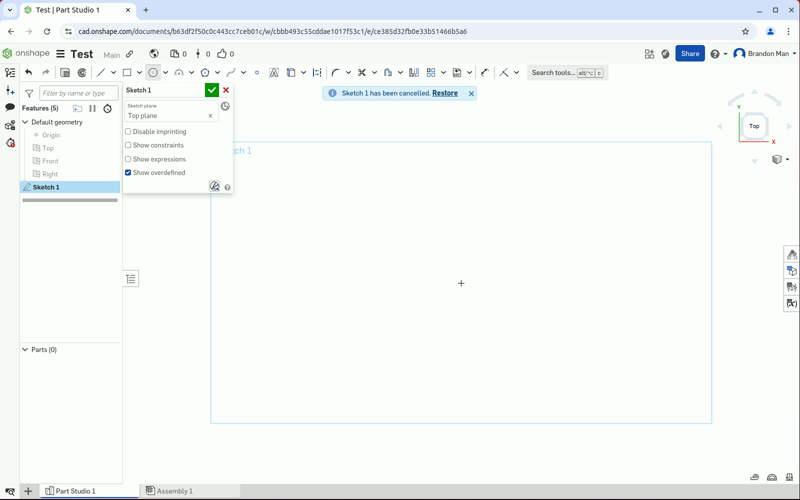
key_up(shift)
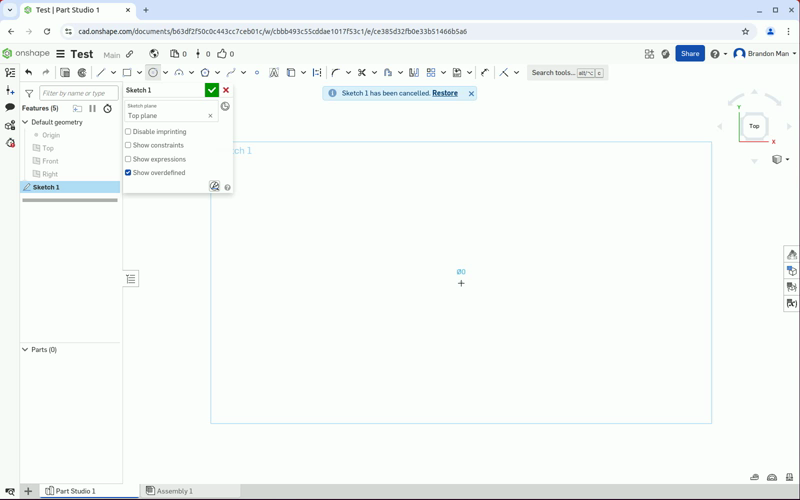
mouse_move(463, 282)
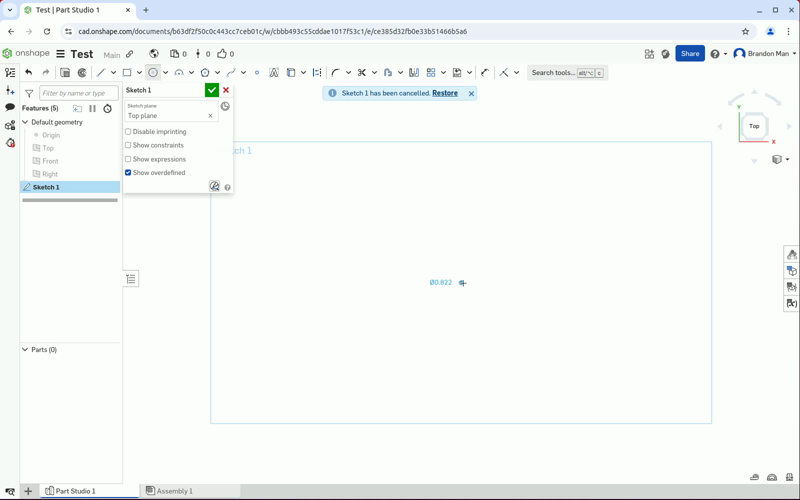
scroll(6)
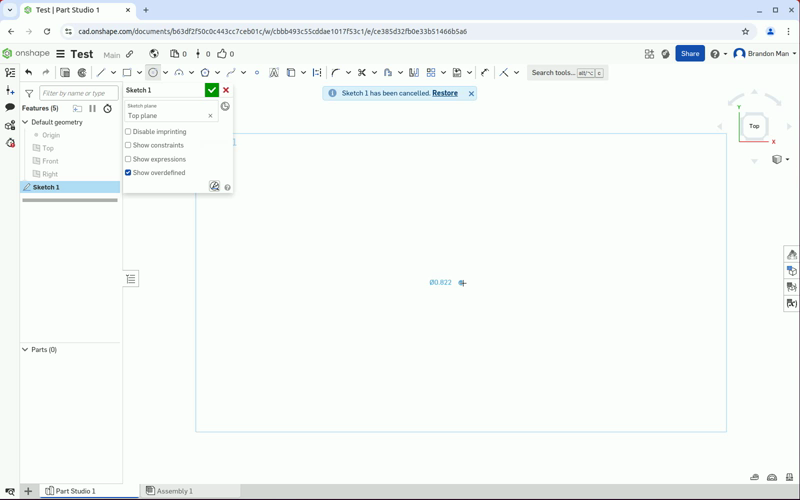
scroll(6)
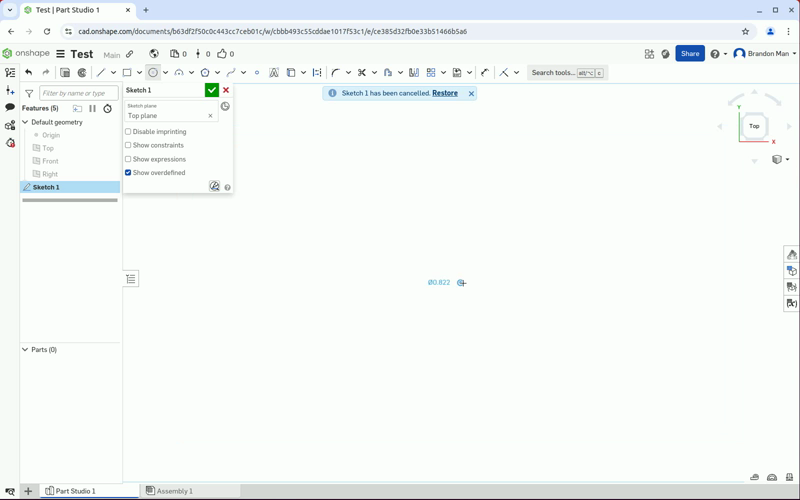
scroll(6)
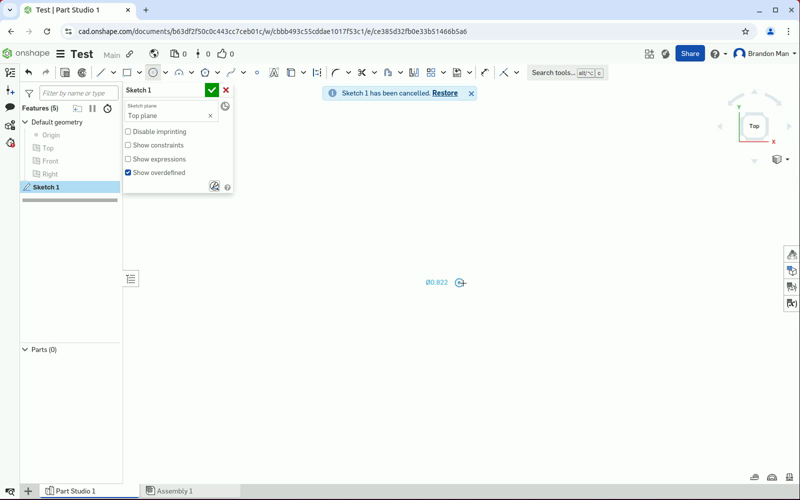
scroll(6)
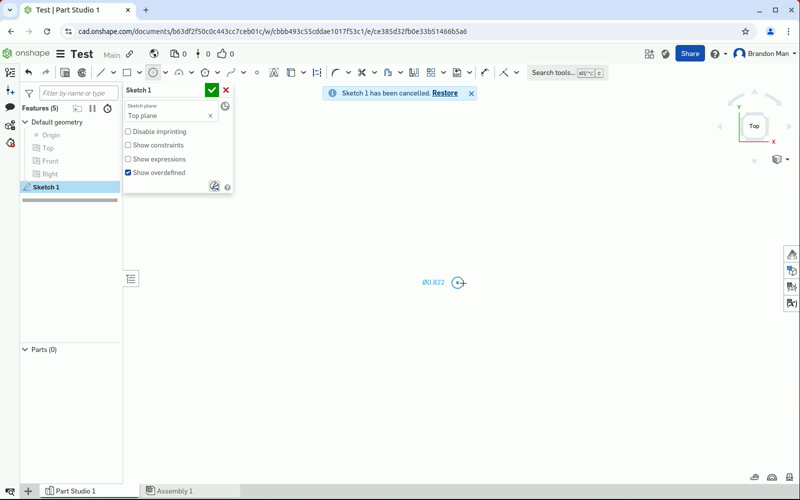
scroll(6)
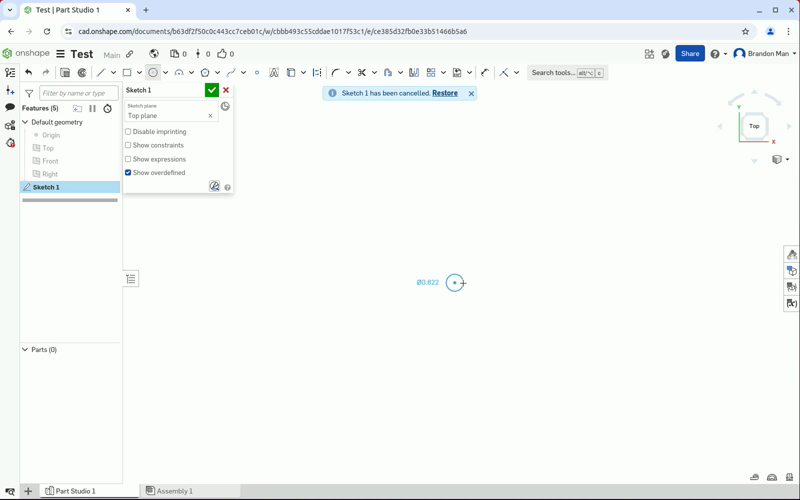
scroll(6)
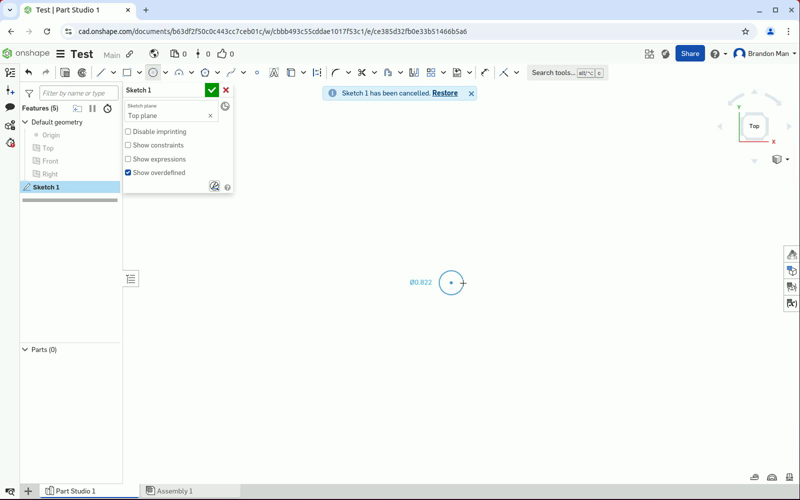
scroll(6)
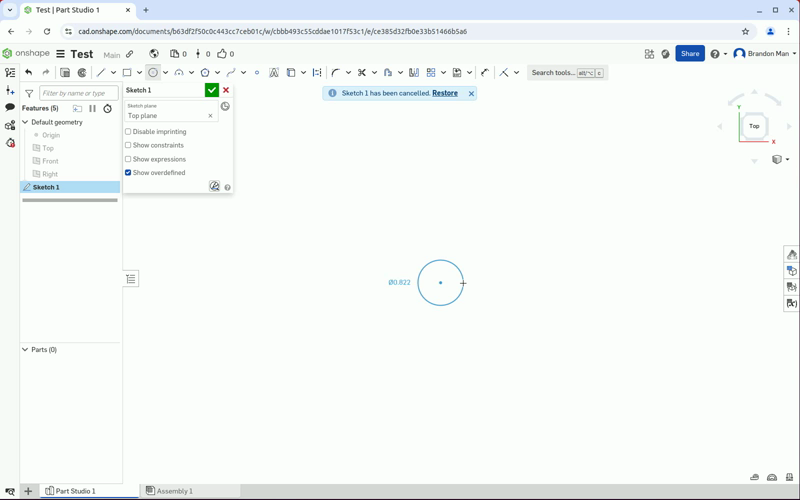
click(463, 282)
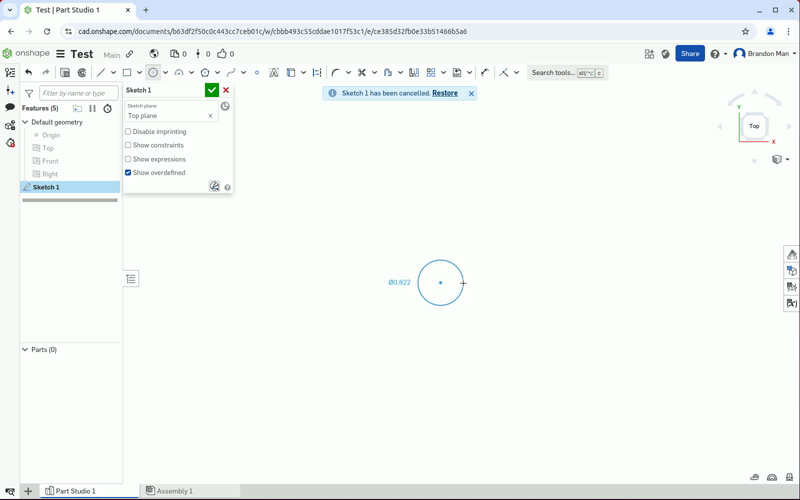
scroll(-6)
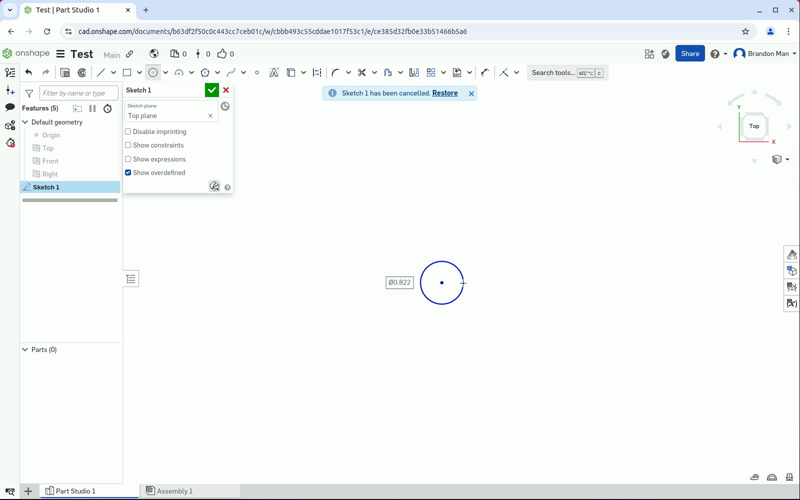
scroll(-6)
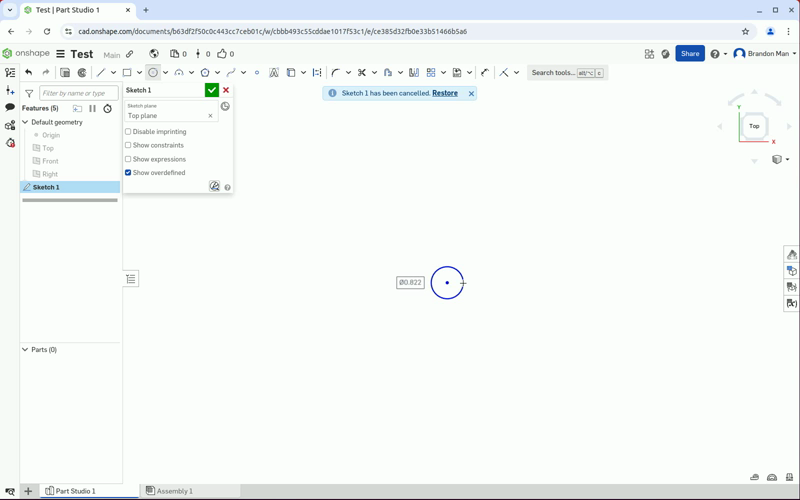
scroll(-6)
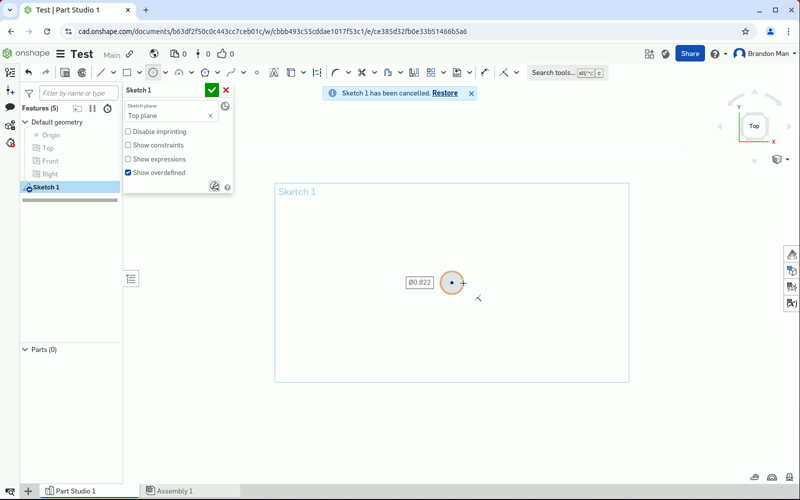
scroll(-6)
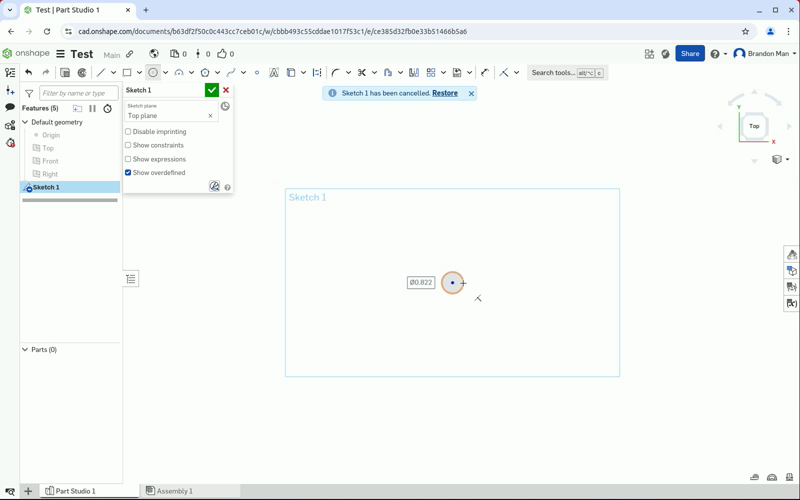
scroll(-6)
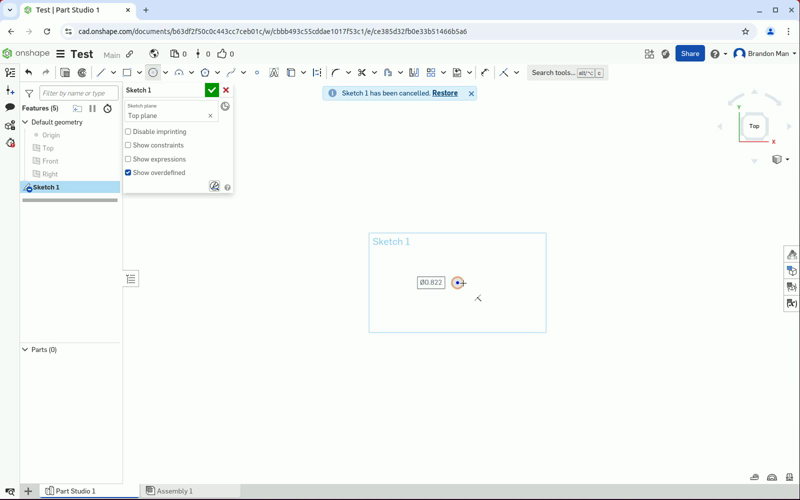
scroll(-6)
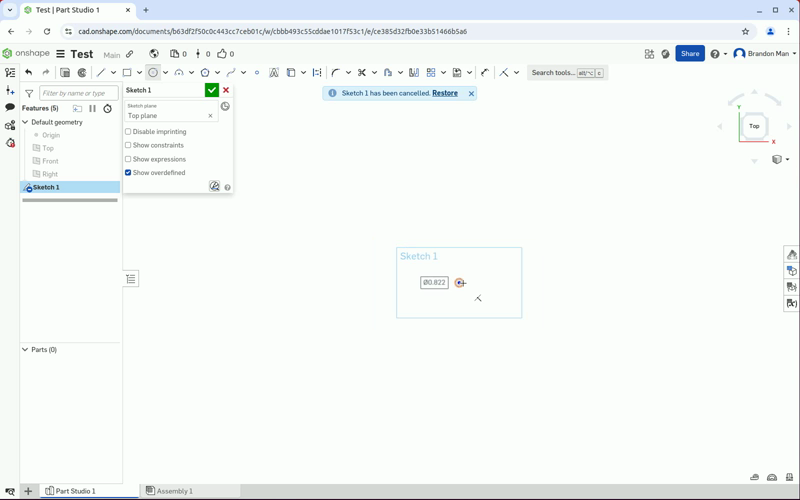
scroll(-6)
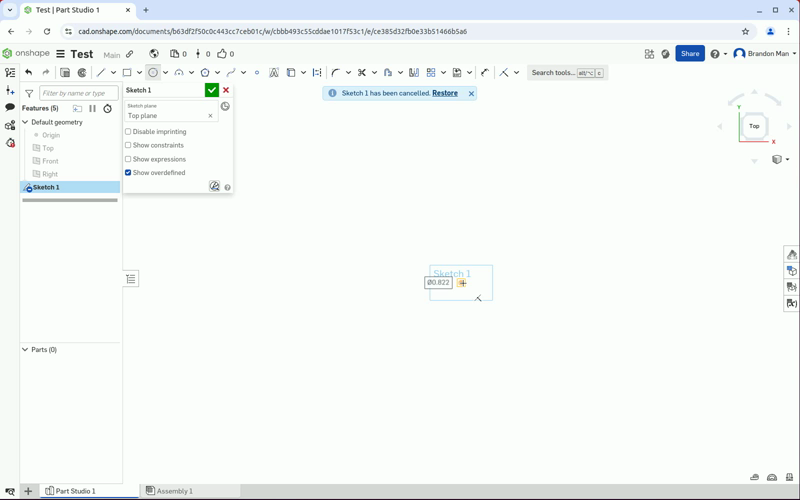
key(esc)
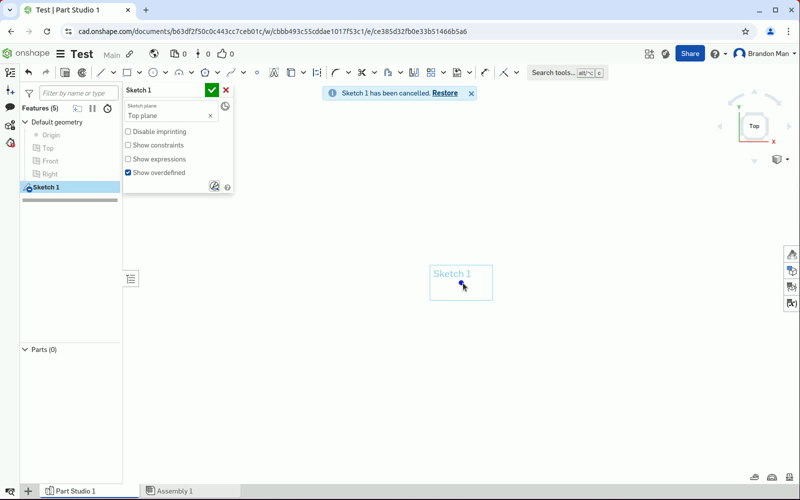
mouse_move(461, 282)
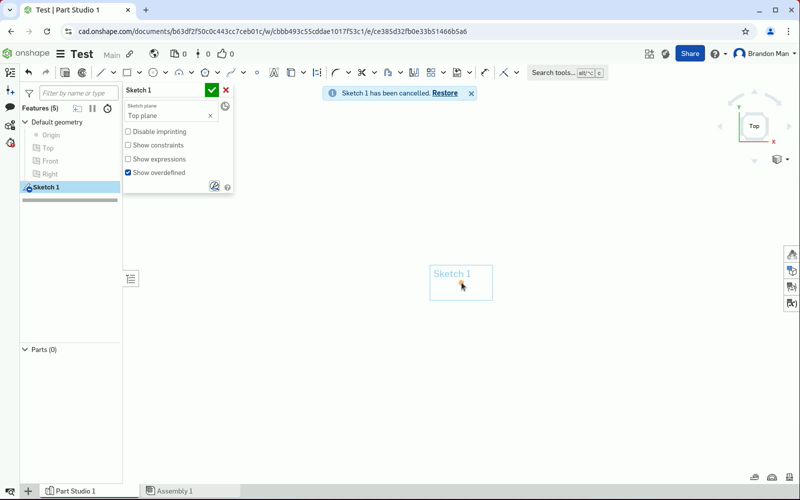
scroll(6)
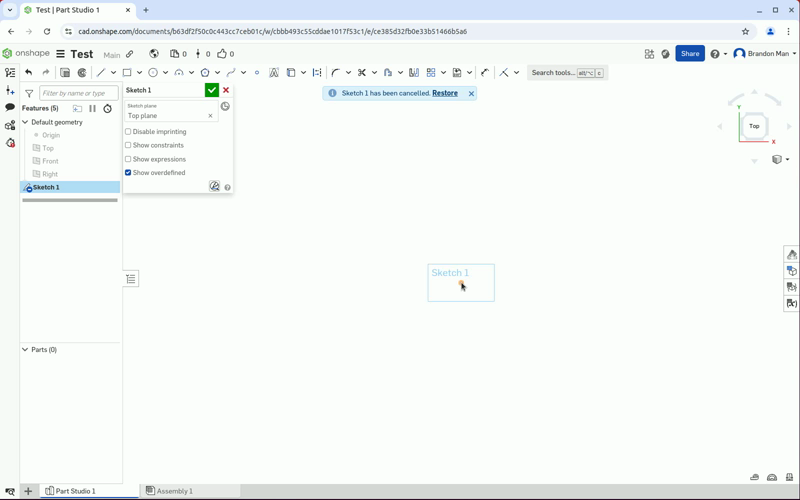
scroll(6)
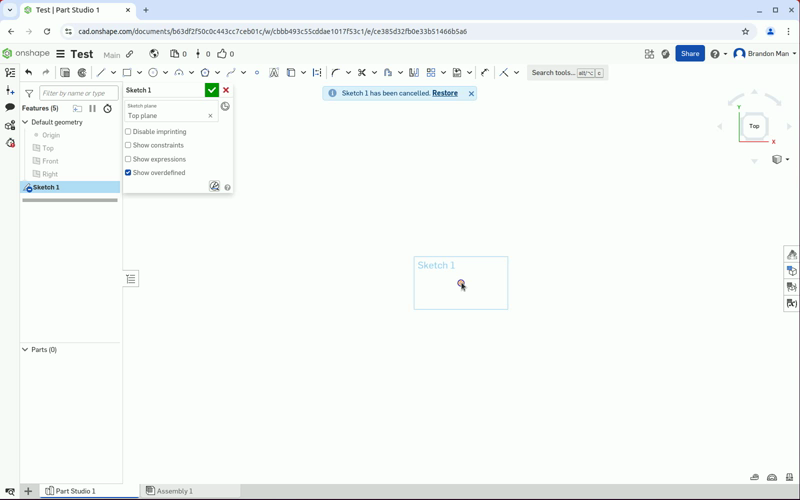
scroll(6)
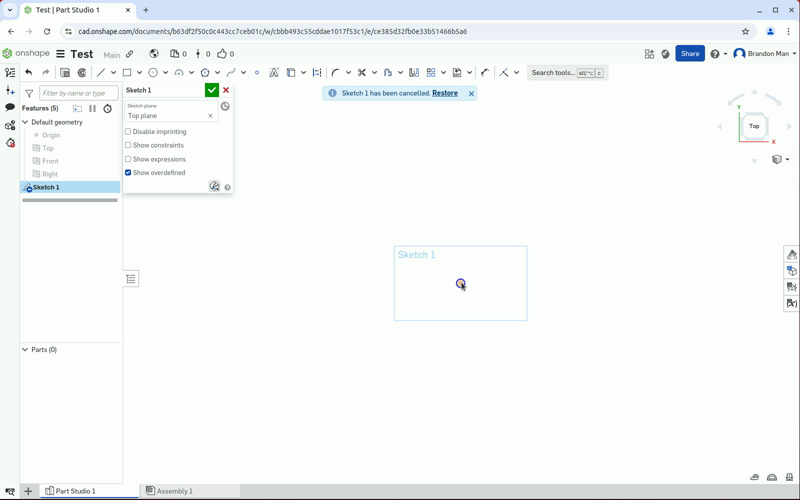
scroll(6)
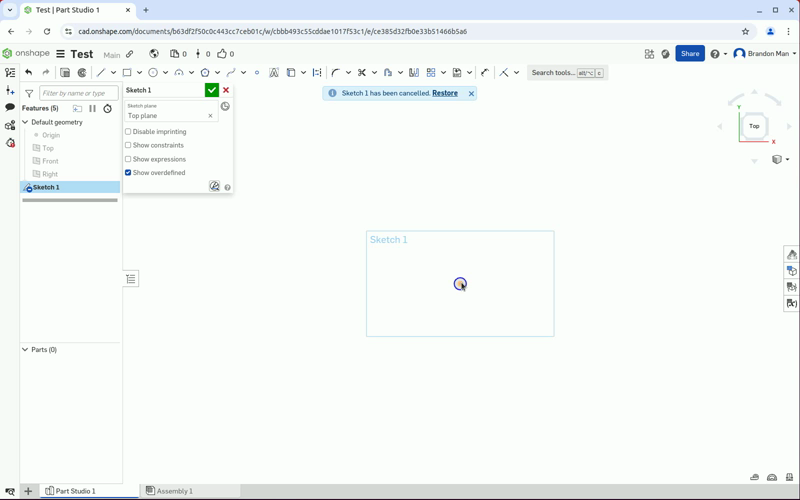
scroll(6)
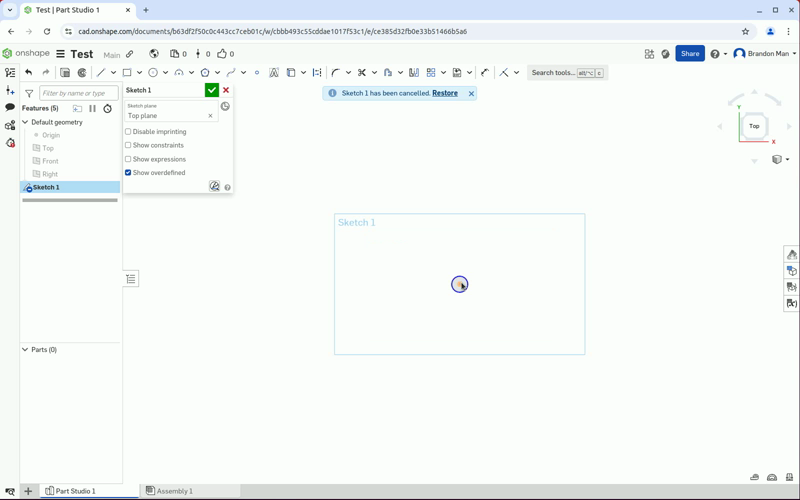
scroll(6)
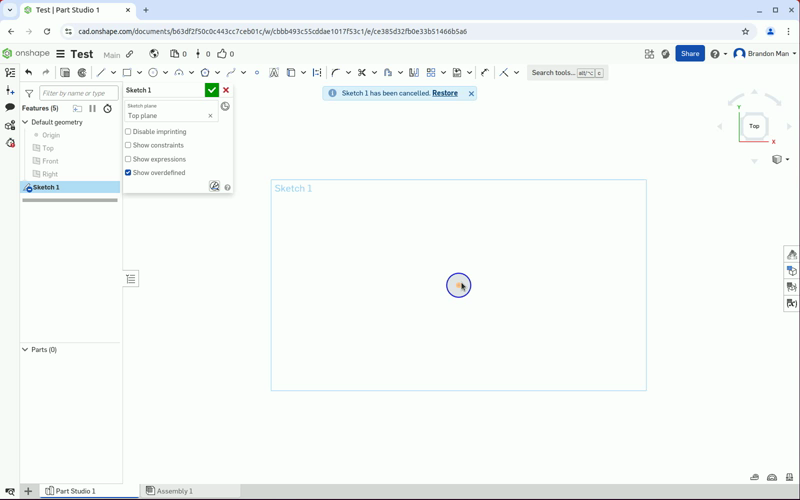
scroll(6)
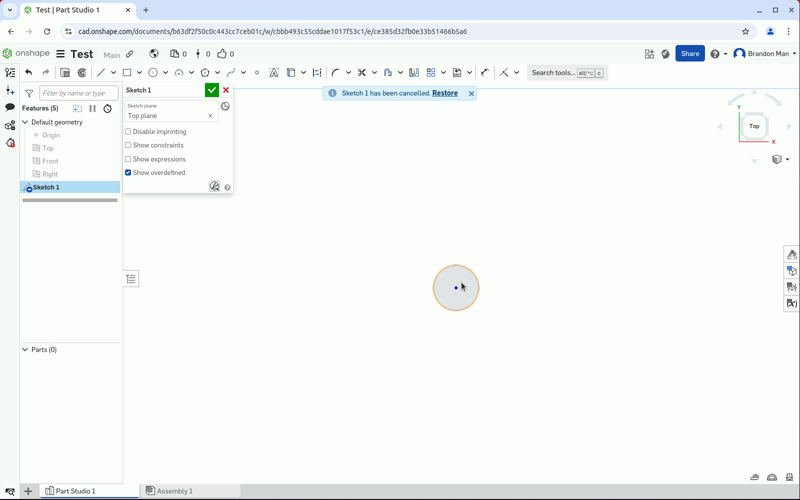
click(461, 282)
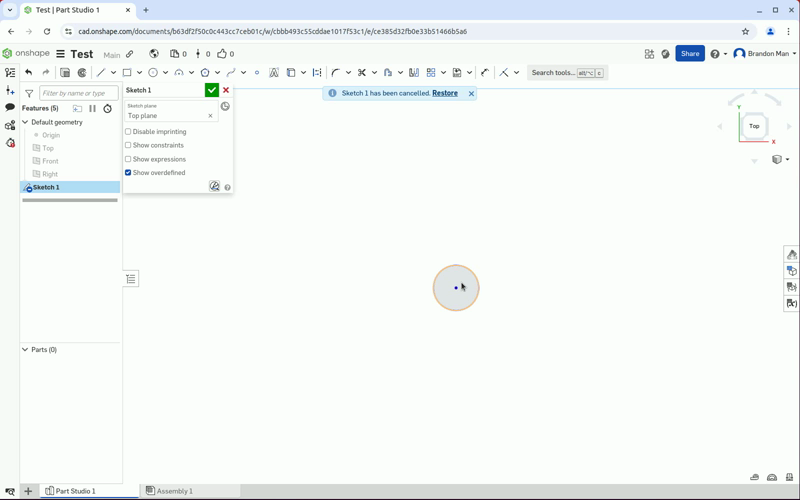
scroll(-6)
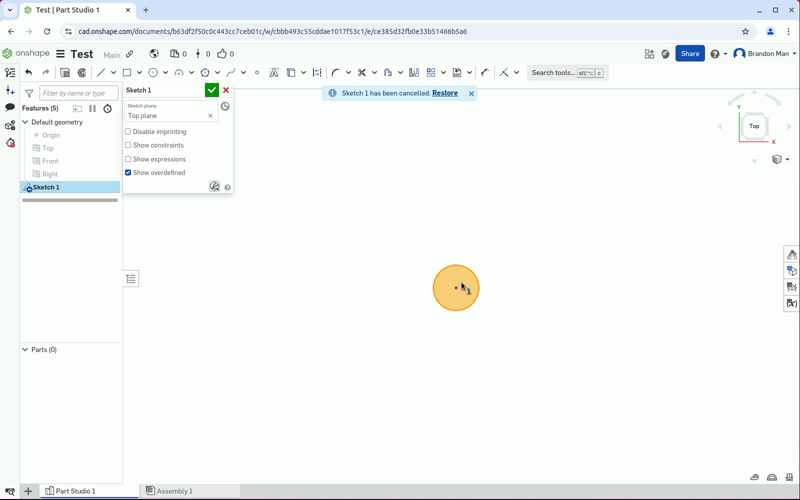
scroll(-6)
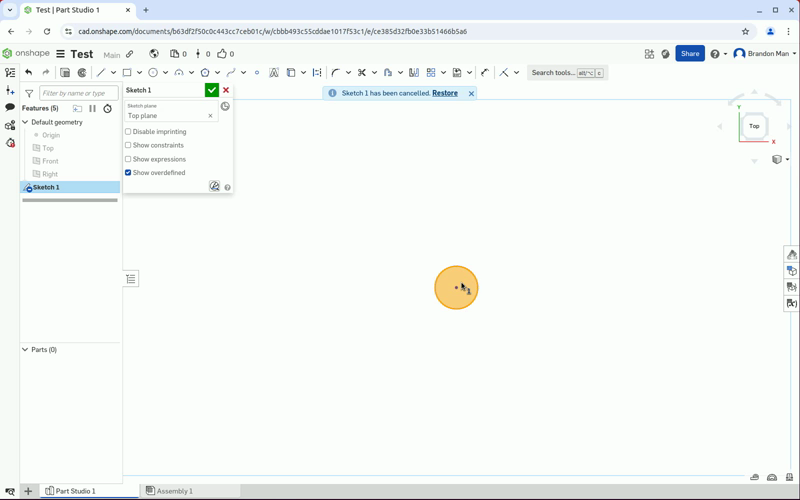
scroll(-6)
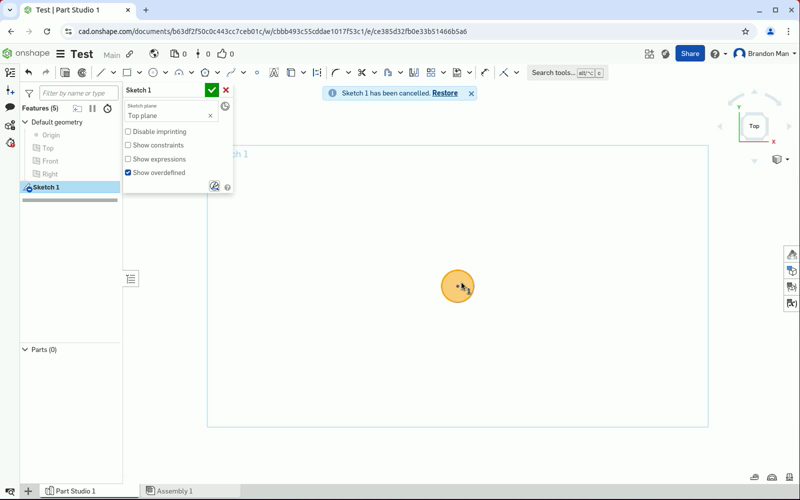
scroll(-6)
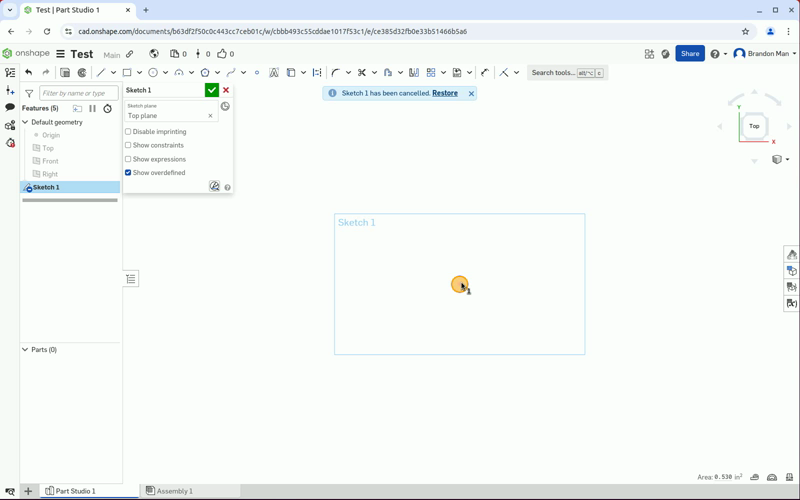
scroll(-6)
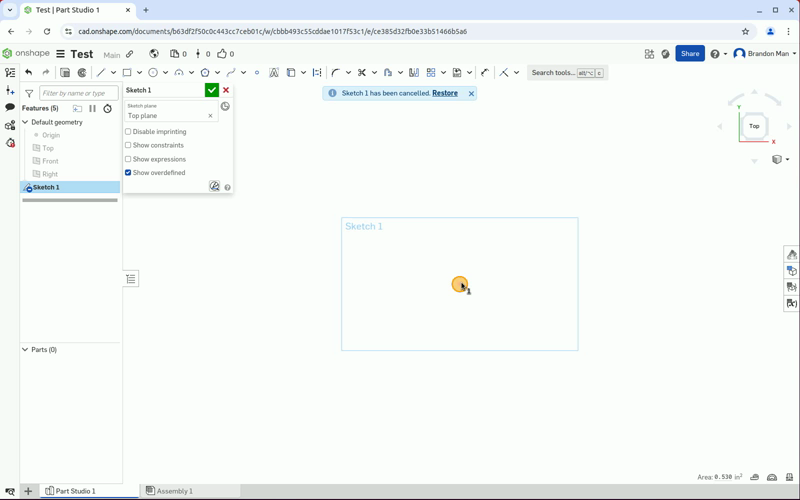
scroll(-6)
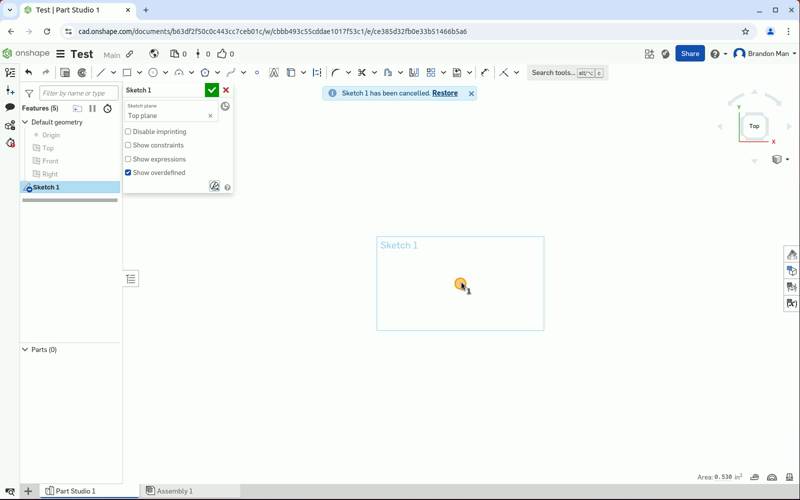
scroll(-6)
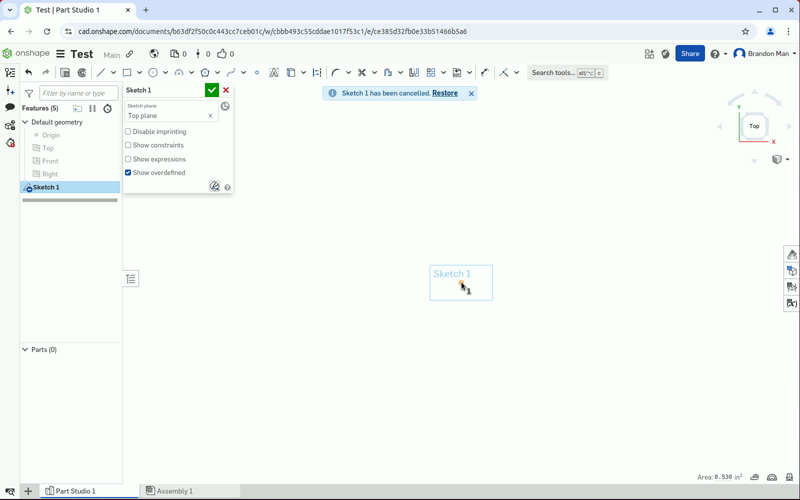
mouse_move(73, 352)
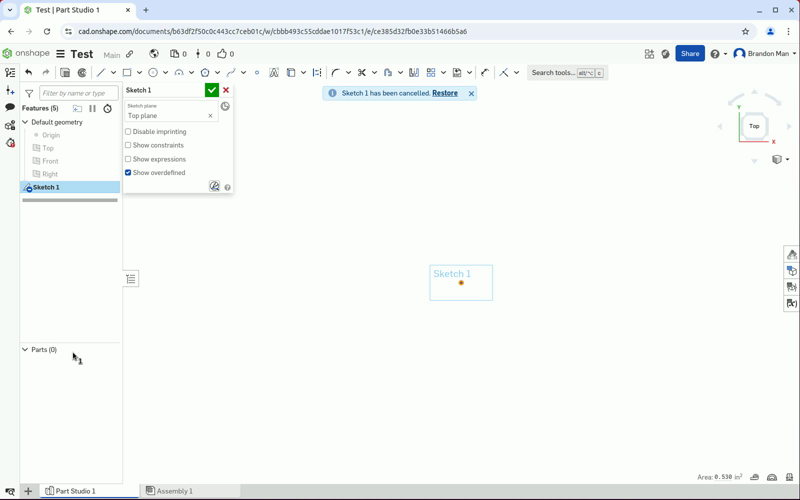
key(shift+y)
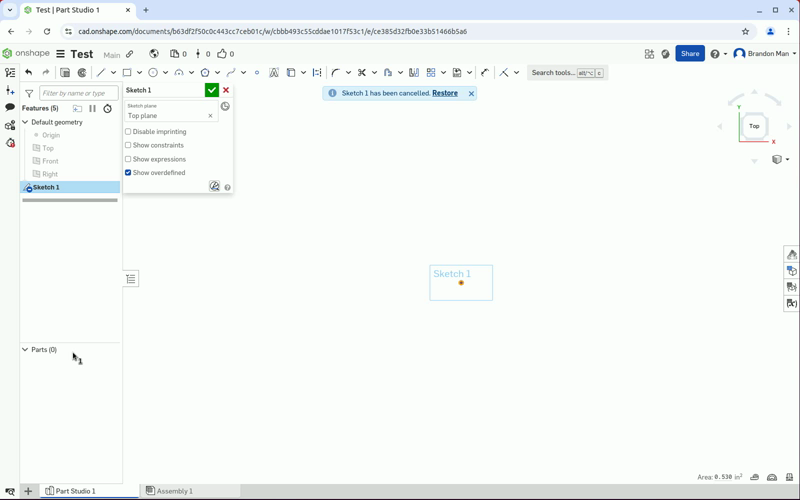
key(shift+e)
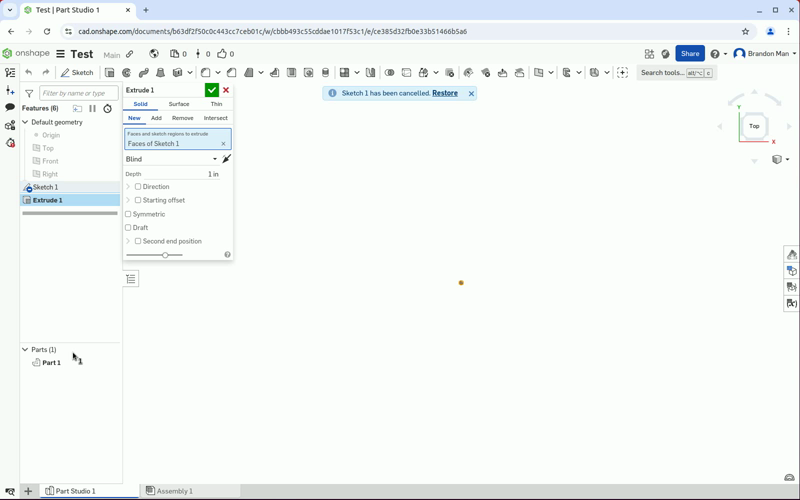
mouse_move(143, 106)
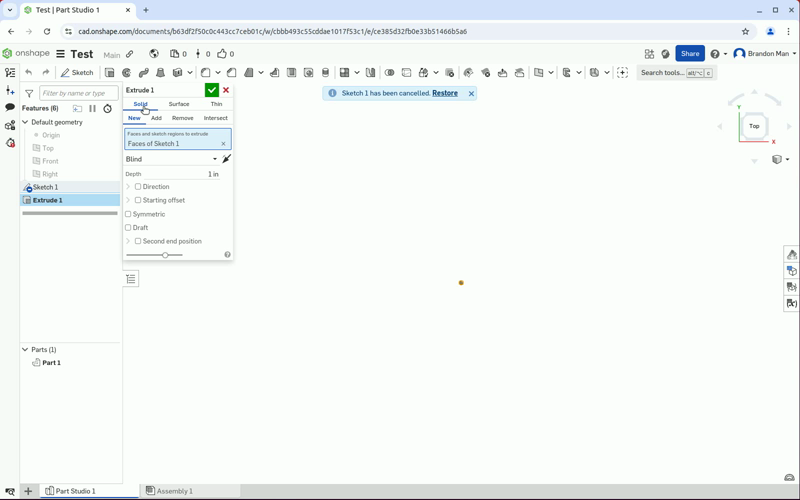
click(143, 106)
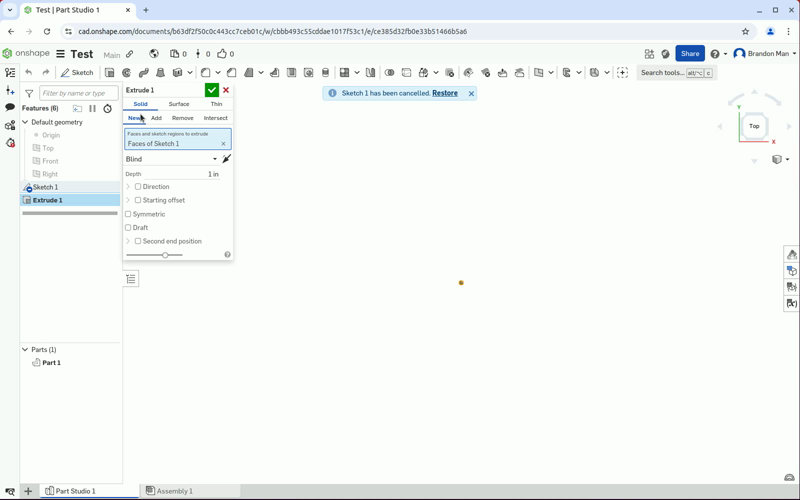
mouse_move(137, 120)
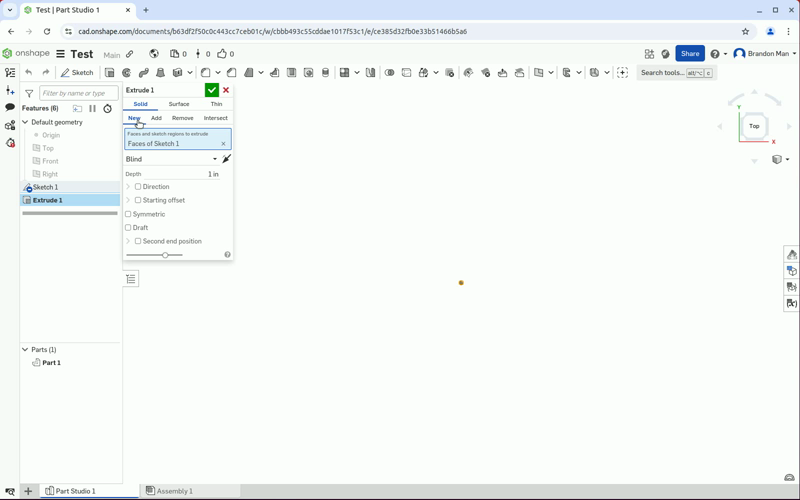
click(137, 120)
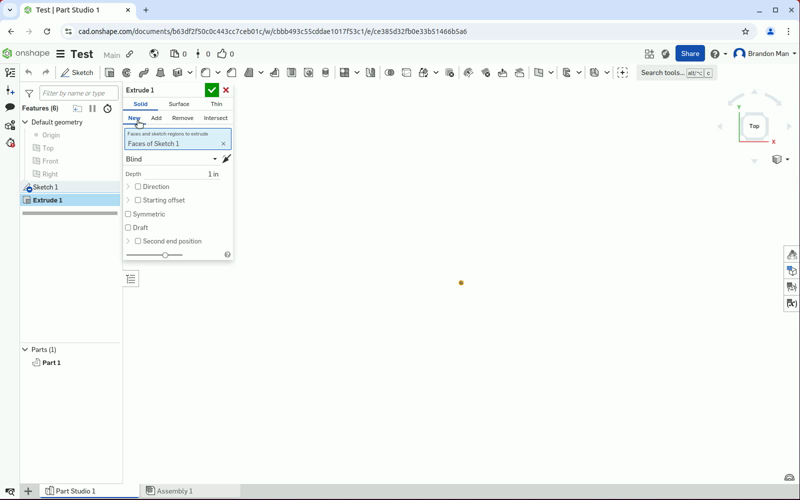
key(tab, 4)
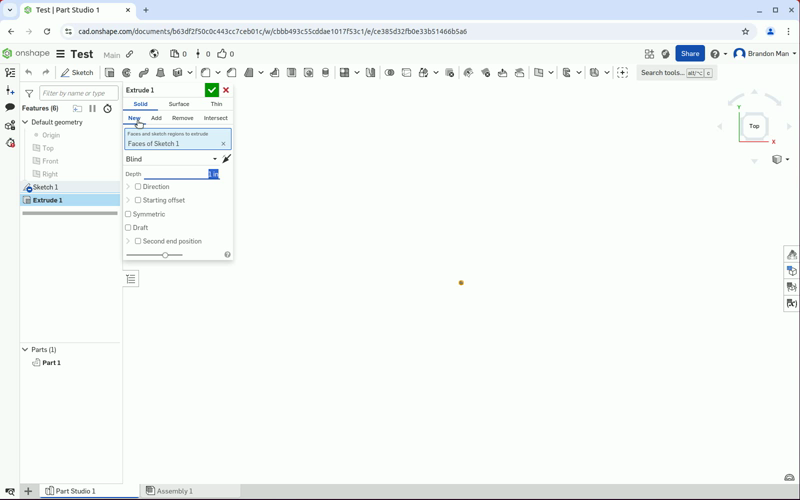
text(-19.979)
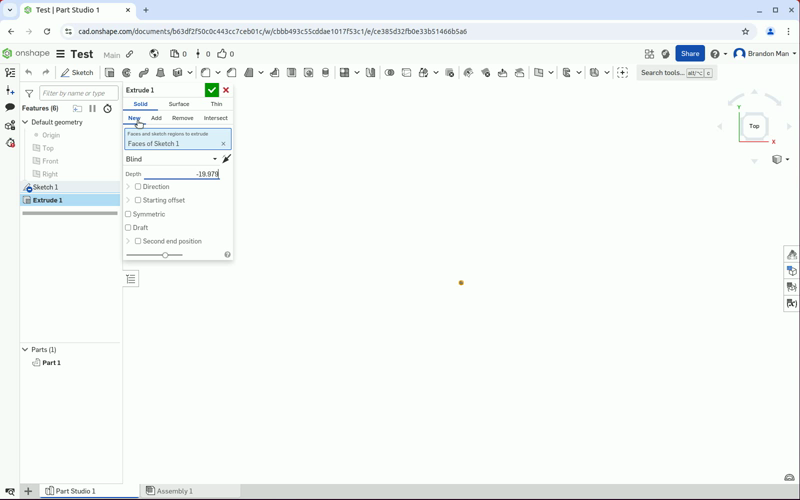
key(enter)
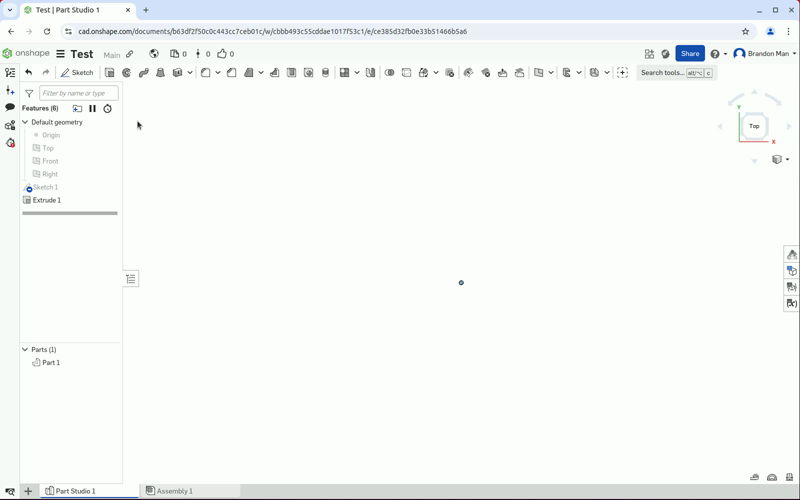
key(shift+h)
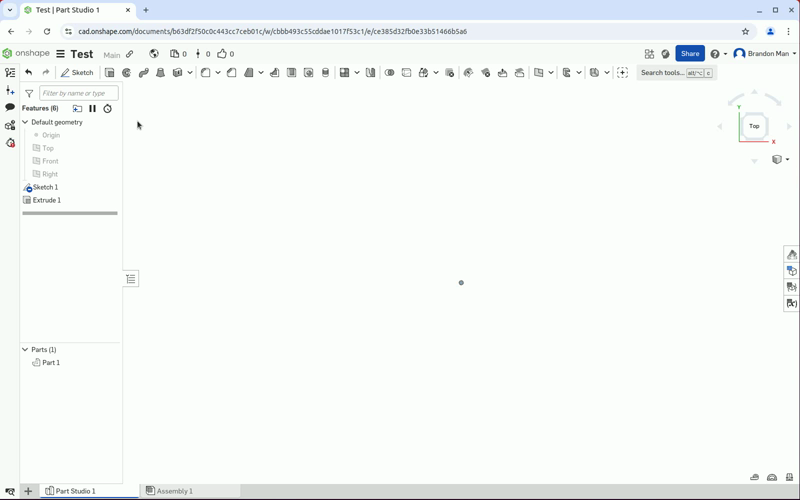
key(shift+h)
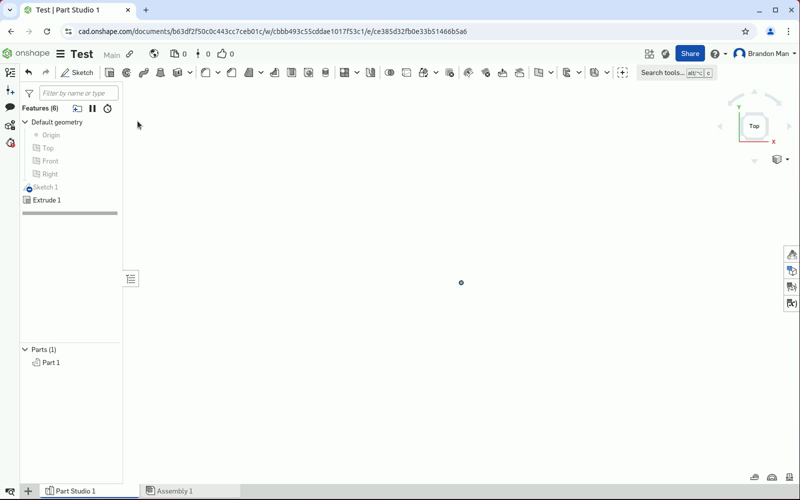
mouse_move(73, 189)
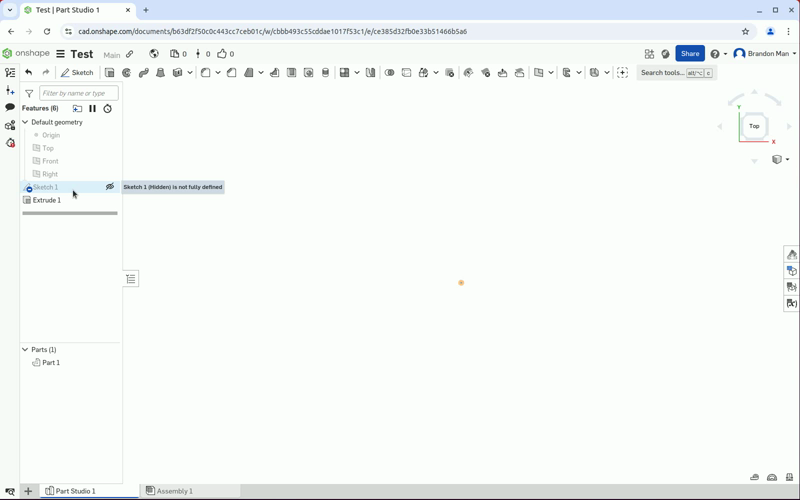
click(73, 189)
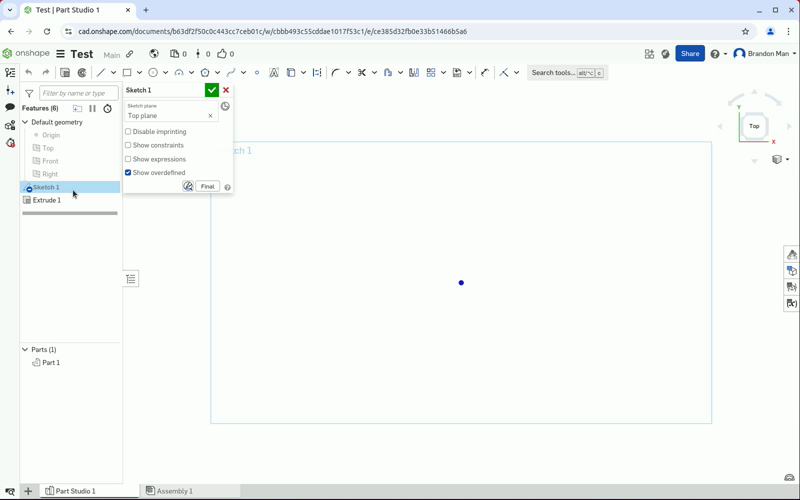
mouse_move(229, 92)
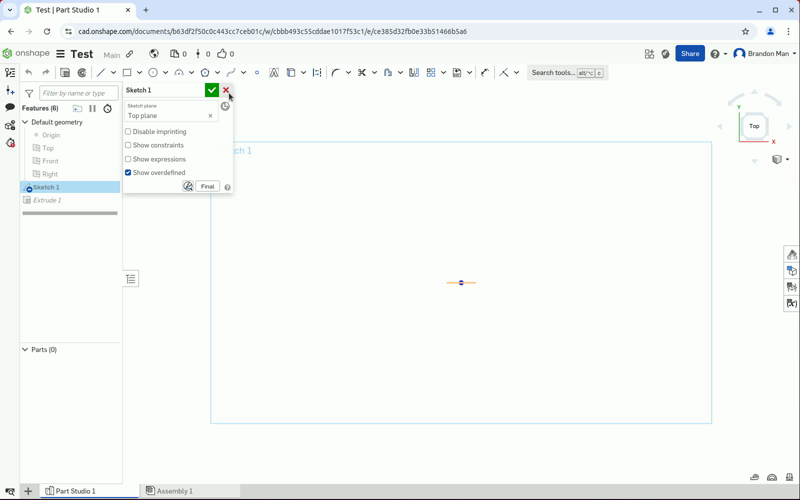
click(229, 92)
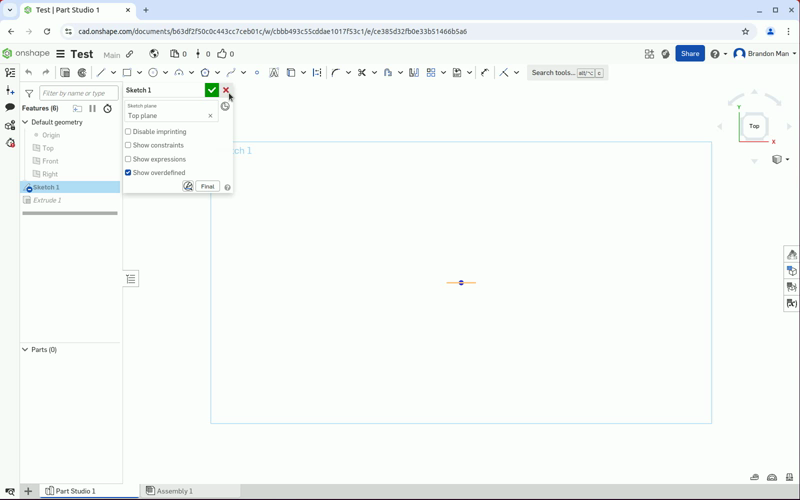
key(shift+s)
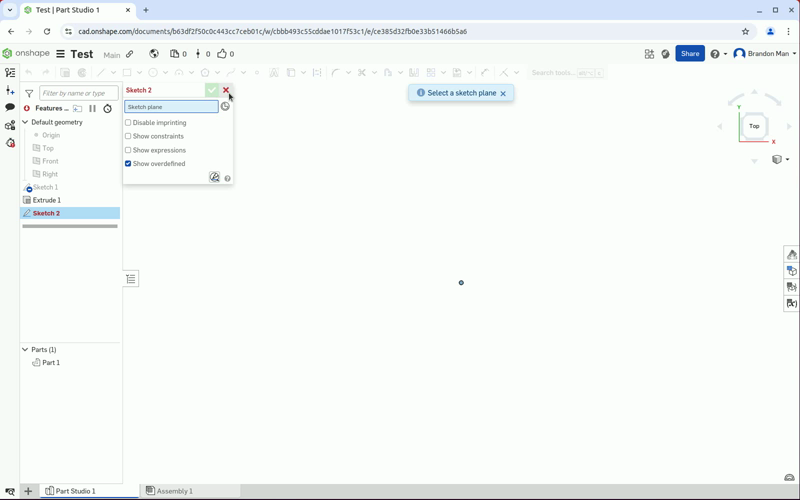
mouse_move(73, 150)
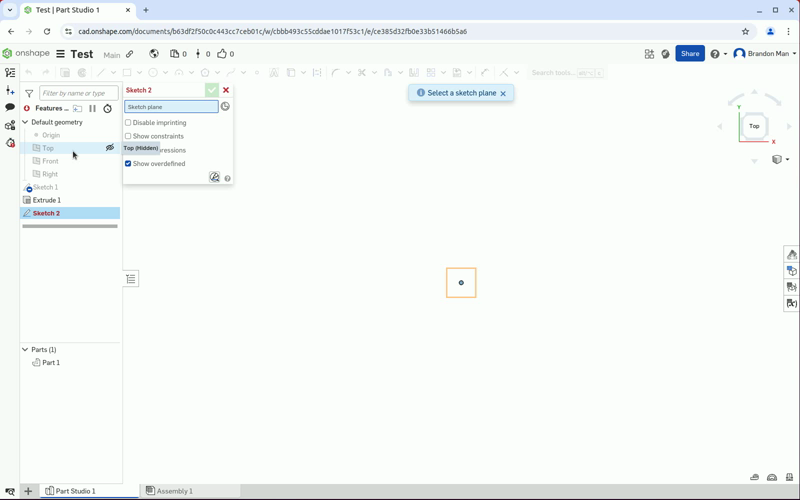
click(73, 150)
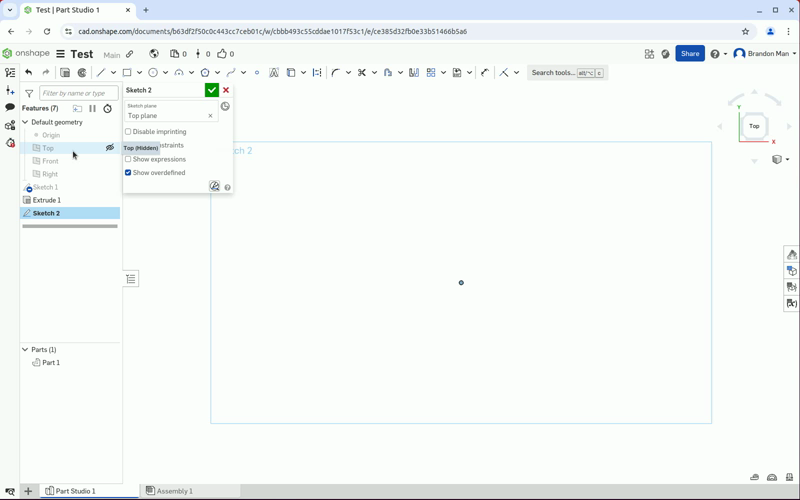
mouse_move(73, 352)
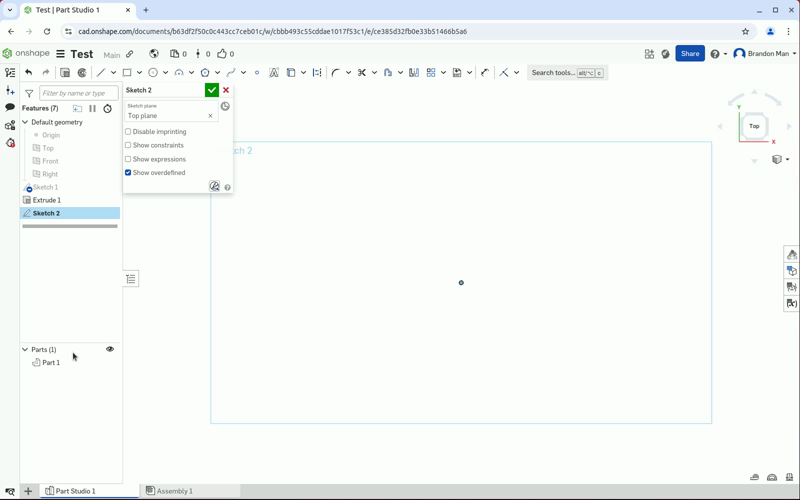
key(y)
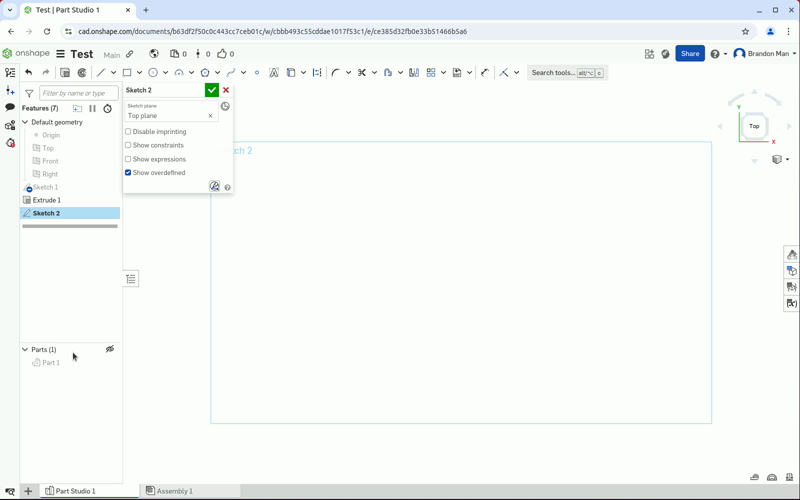
key(c)
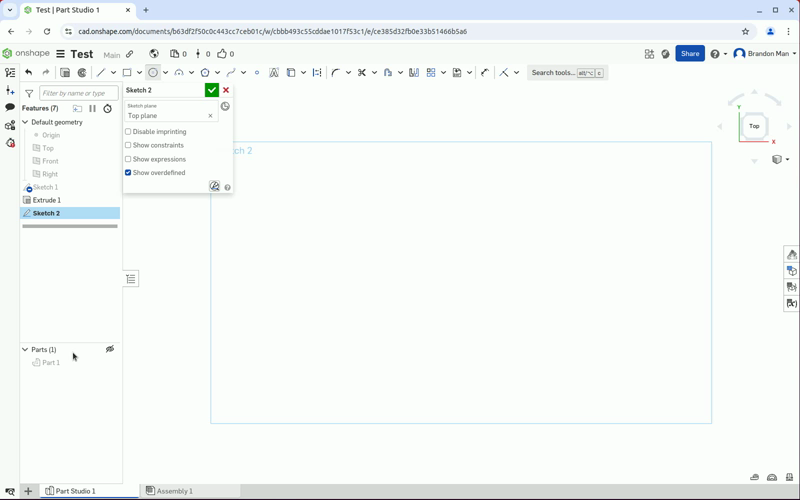
key_down(shift)
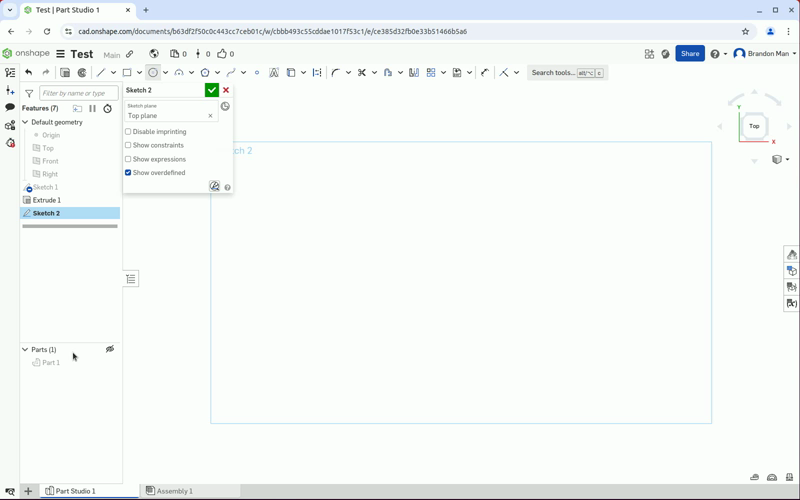
mouse_move(350, 282)
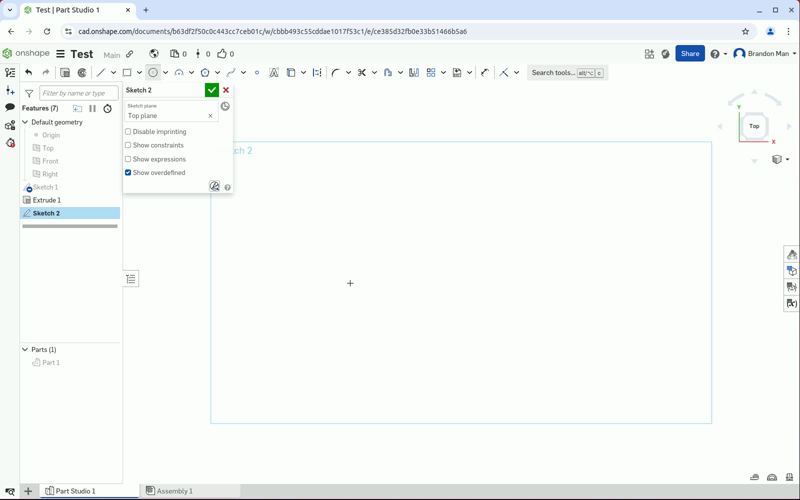
click(350, 282)
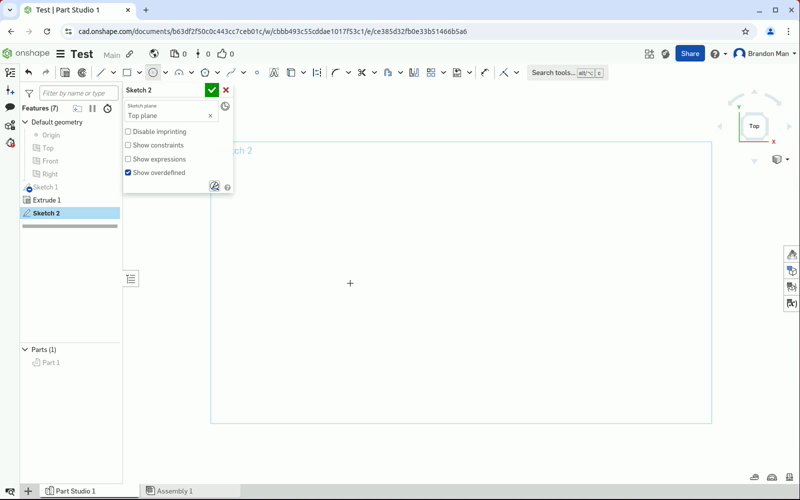
key_up(shift)
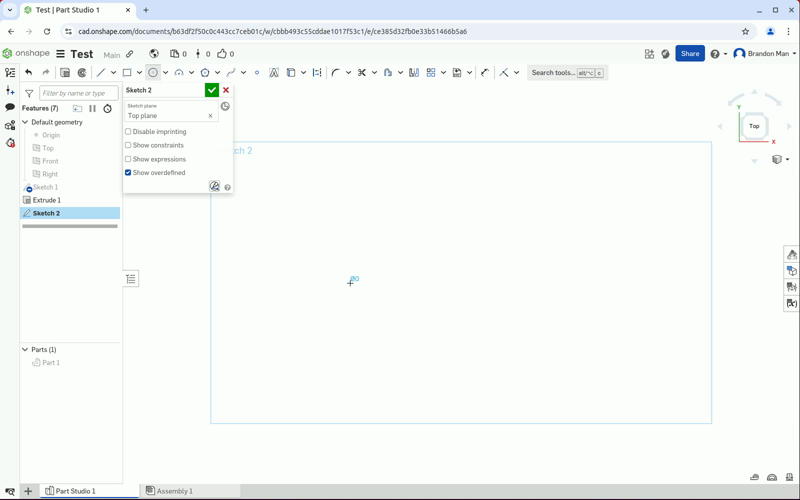
mouse_move(351, 282)
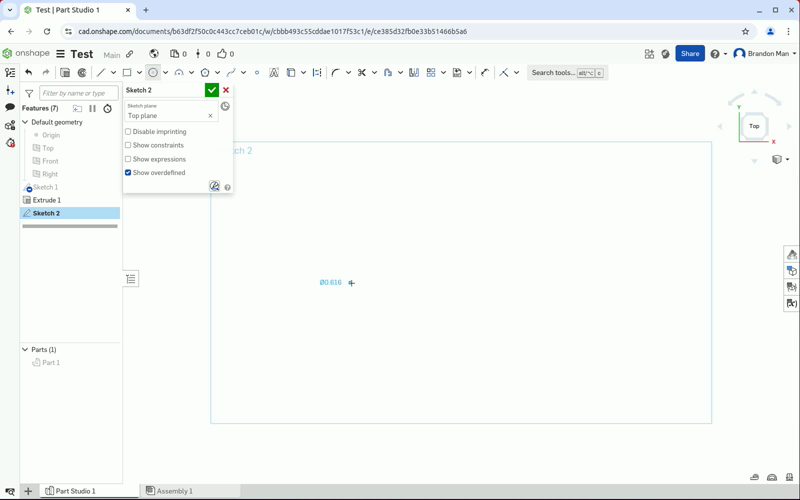
scroll(6)
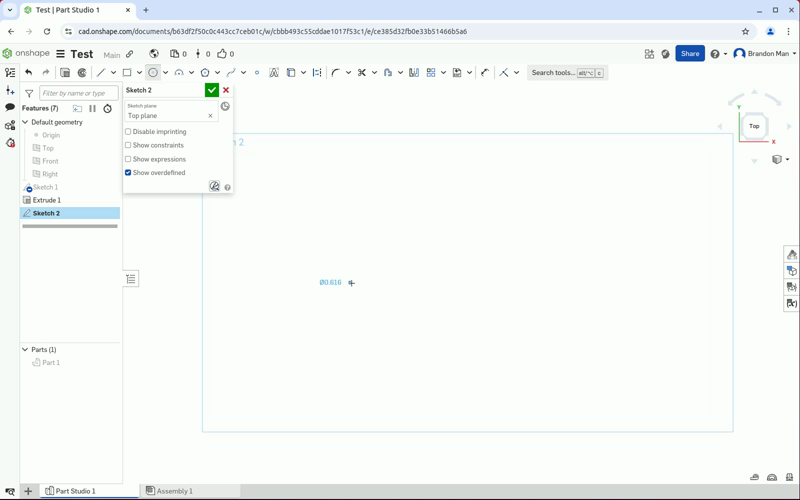
scroll(6)
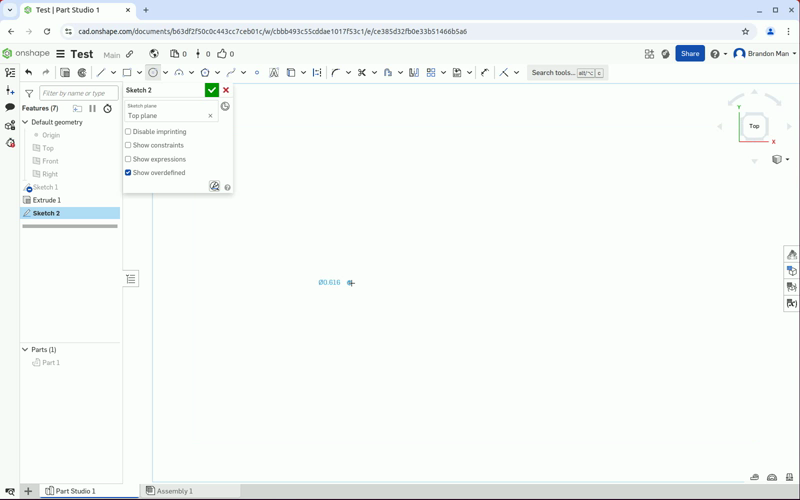
scroll(6)
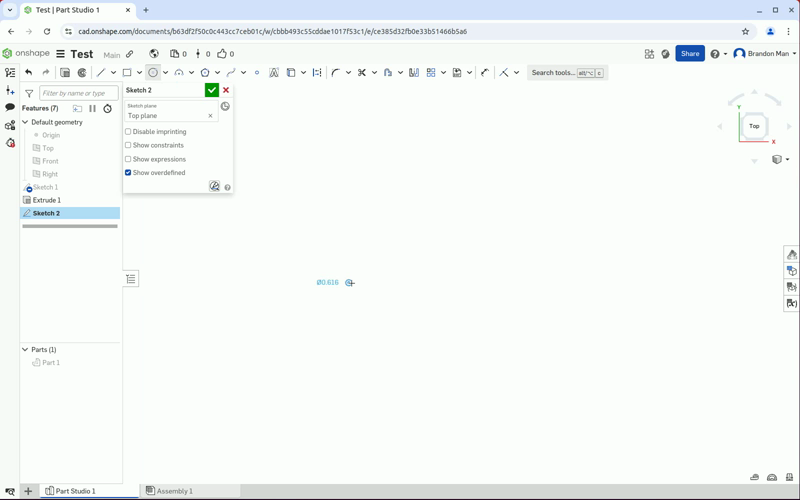
scroll(6)
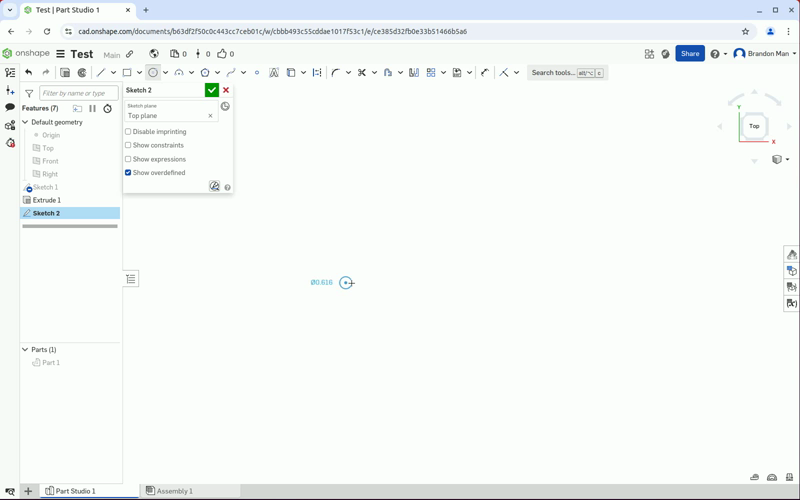
scroll(6)
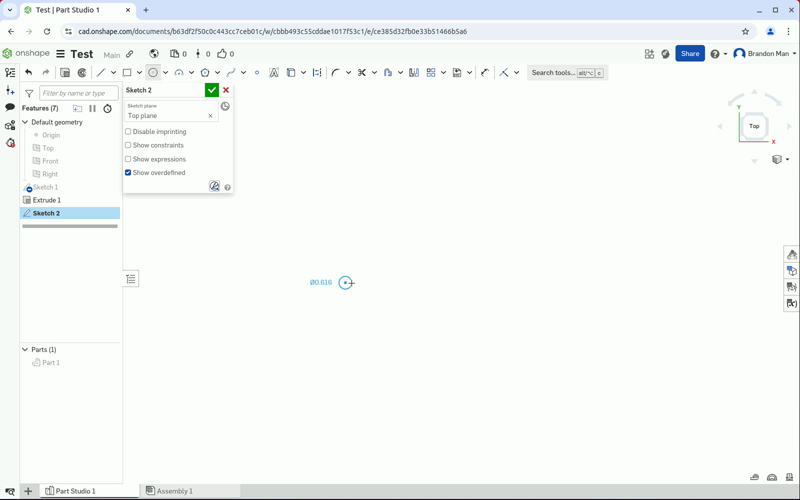
scroll(6)
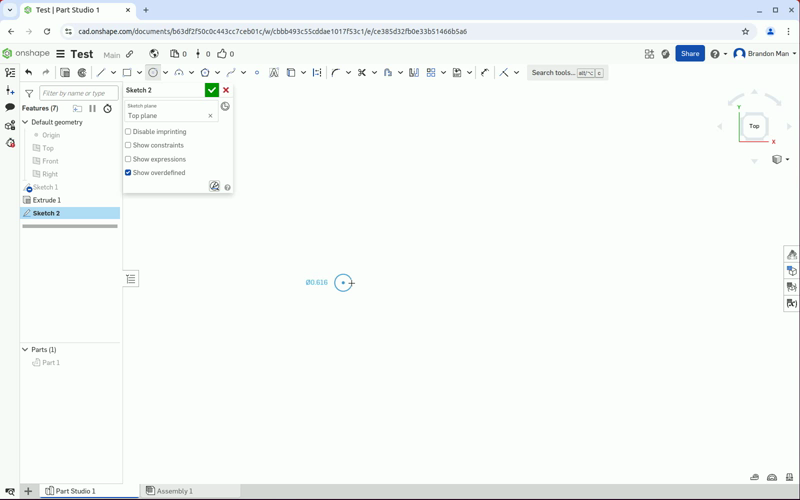
scroll(6)
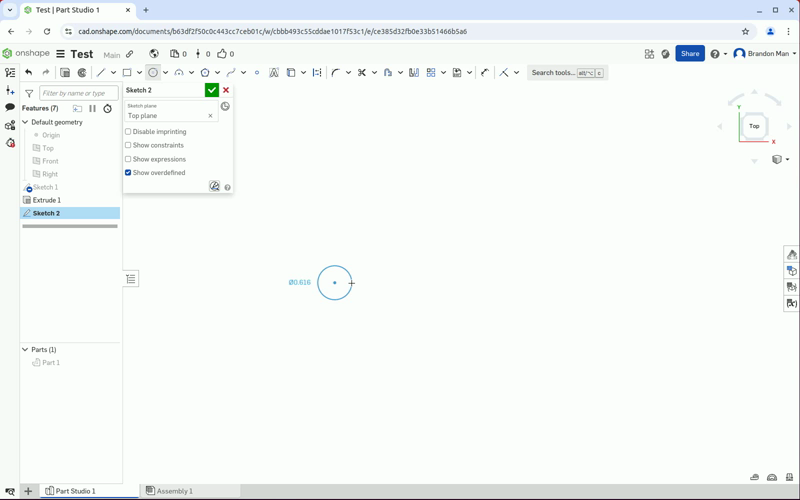
click(351, 282)
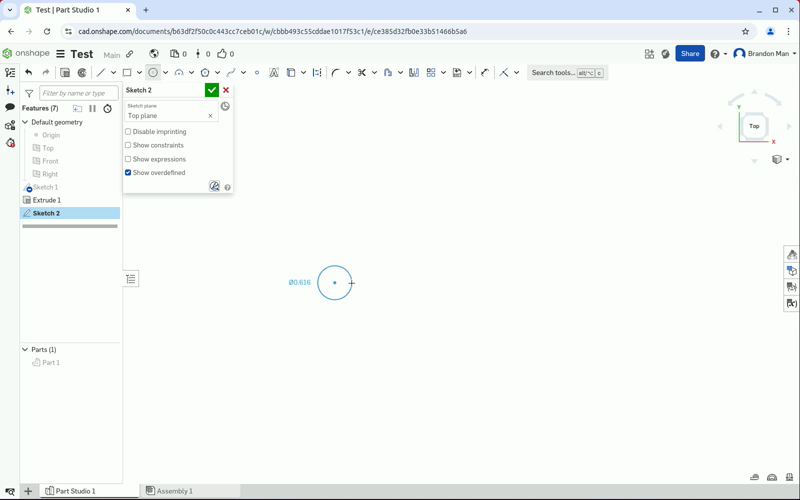
scroll(-6)
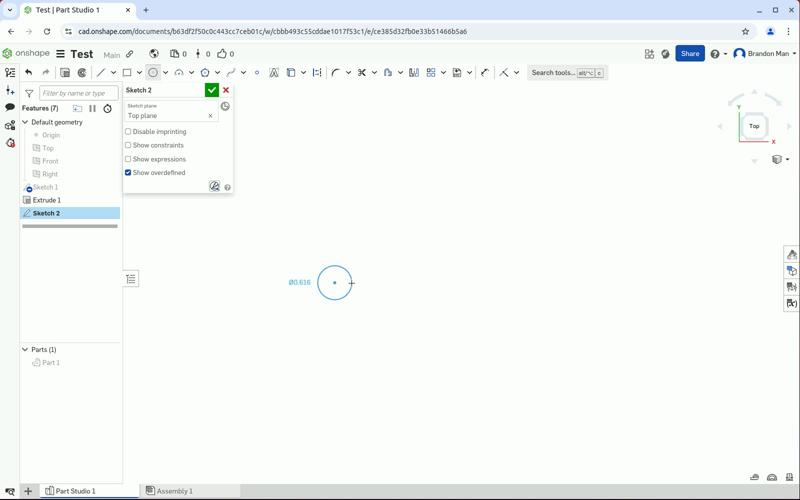
scroll(-6)
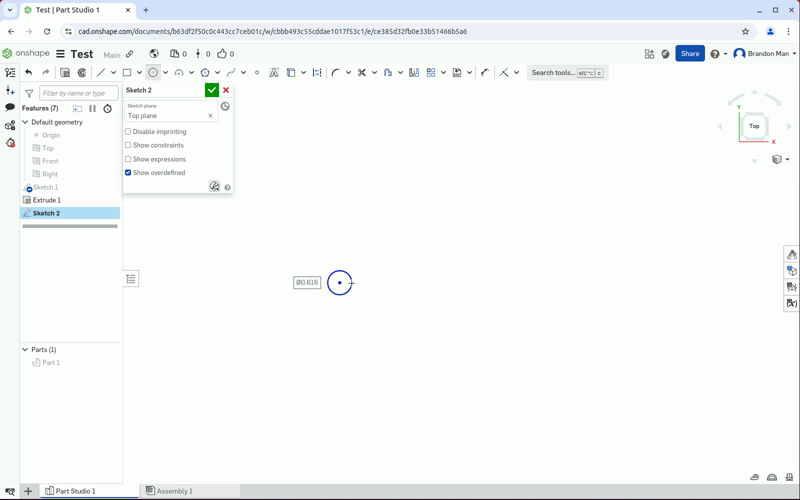
scroll(-6)
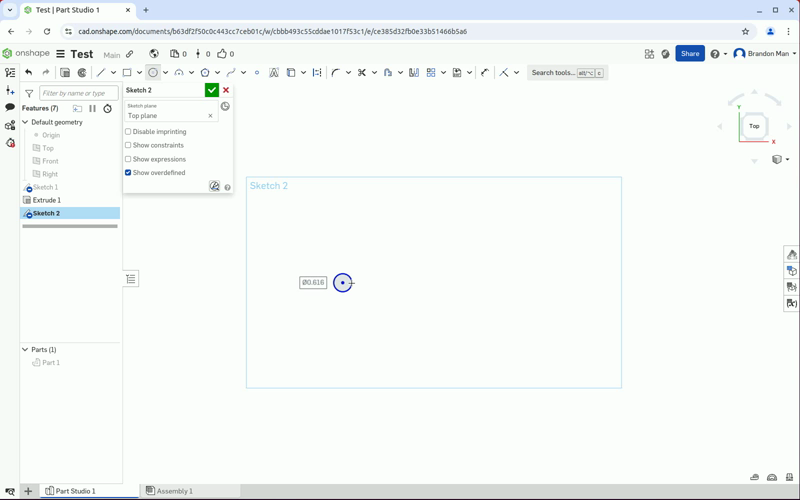
scroll(-6)
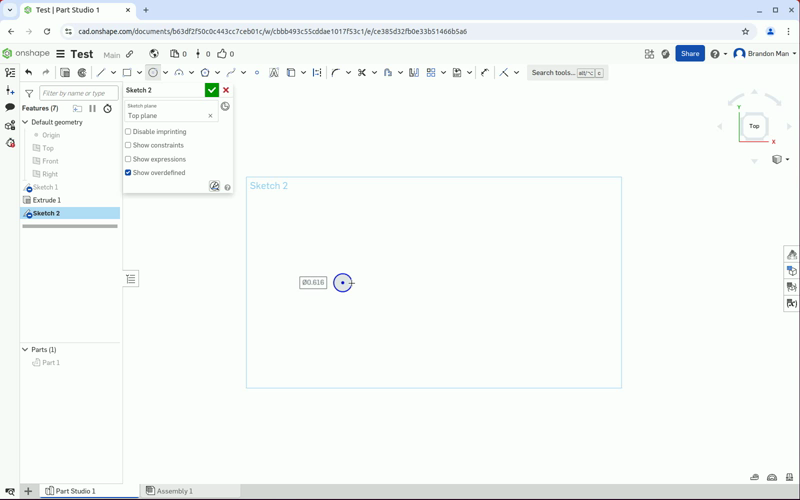
scroll(-6)
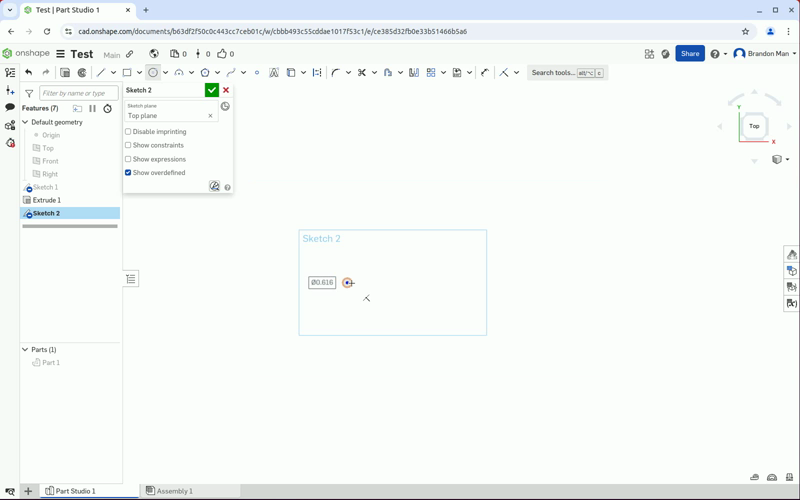
scroll(-6)
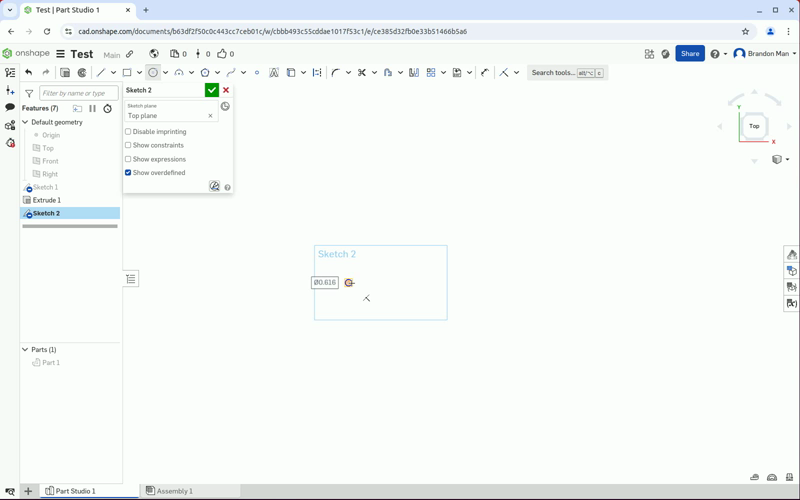
scroll(-6)
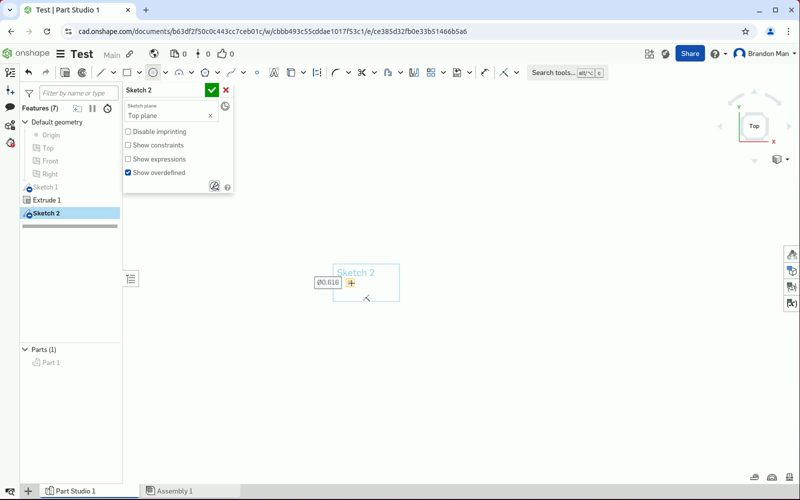
key(esc)
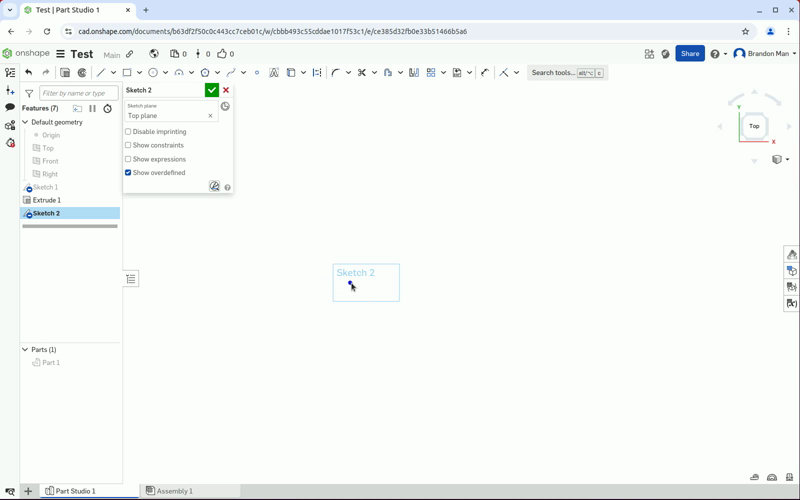
mouse_move(350, 282)
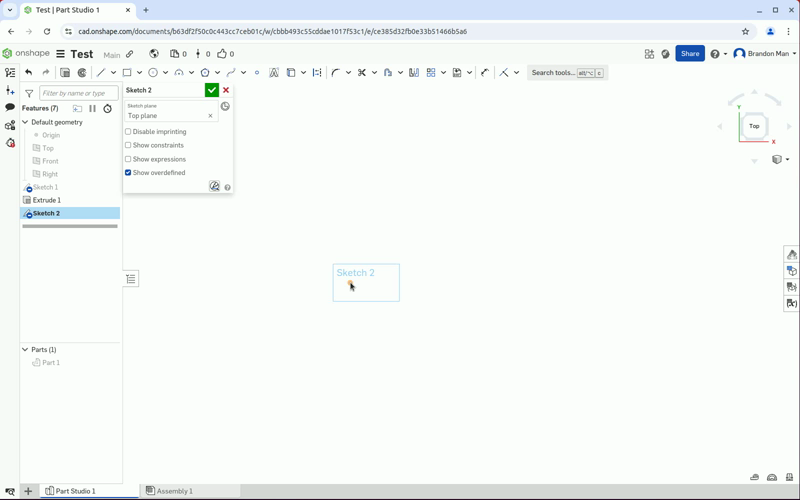
scroll(6)
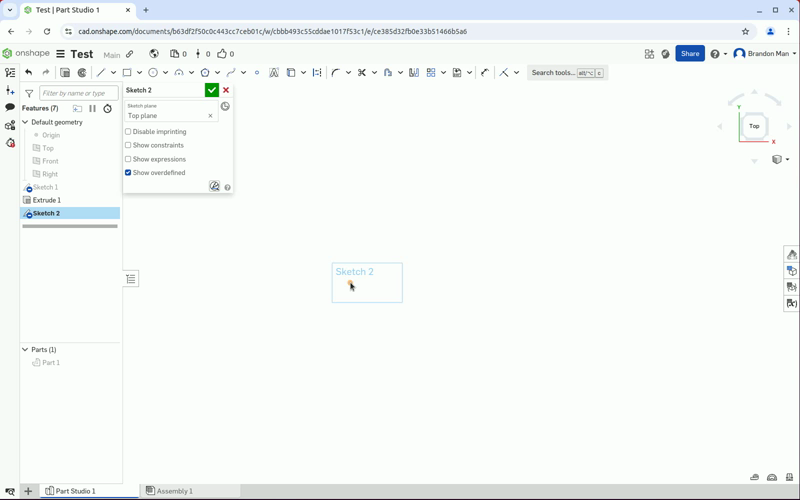
scroll(6)
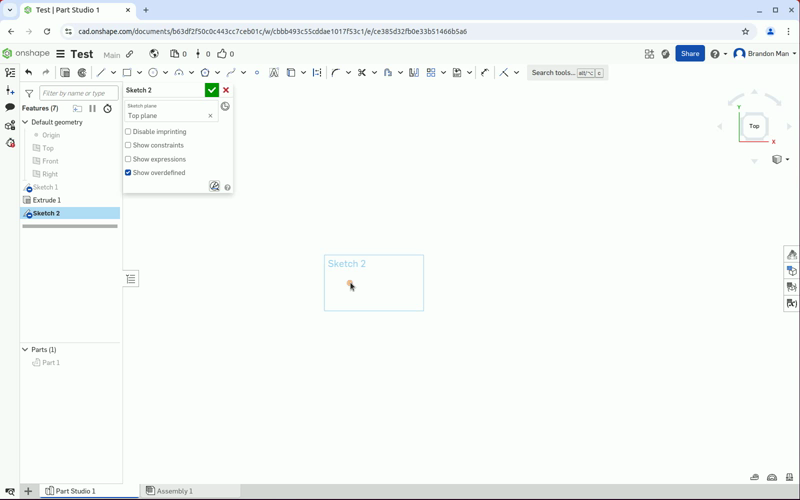
scroll(6)
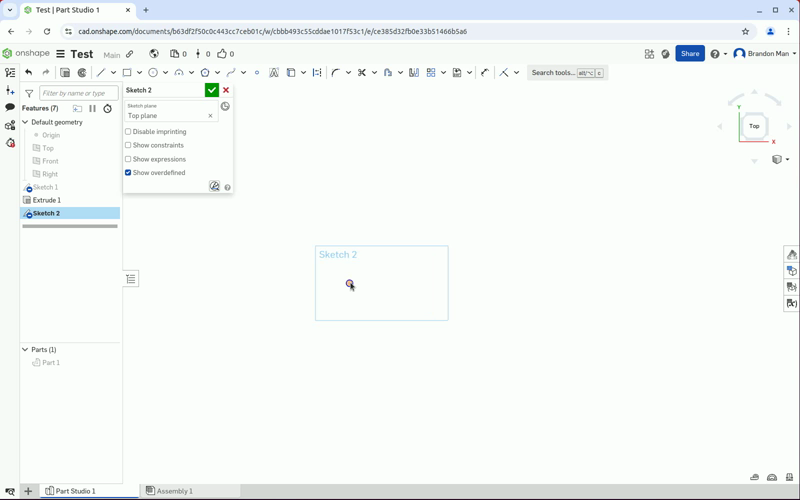
scroll(6)
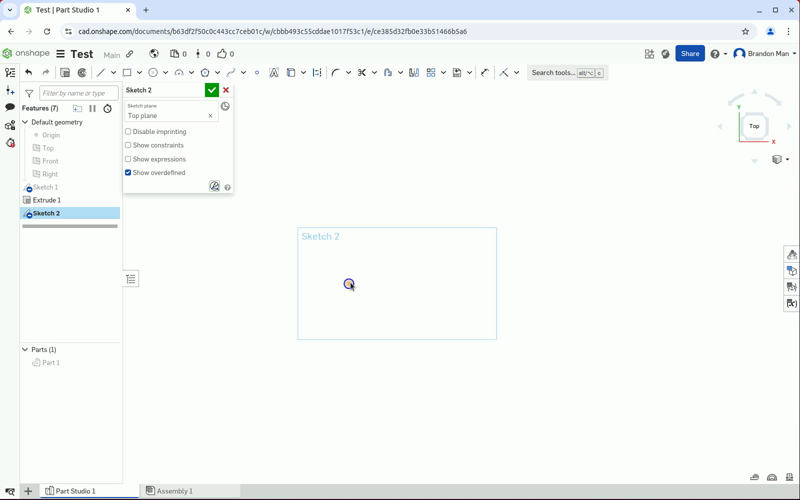
scroll(6)
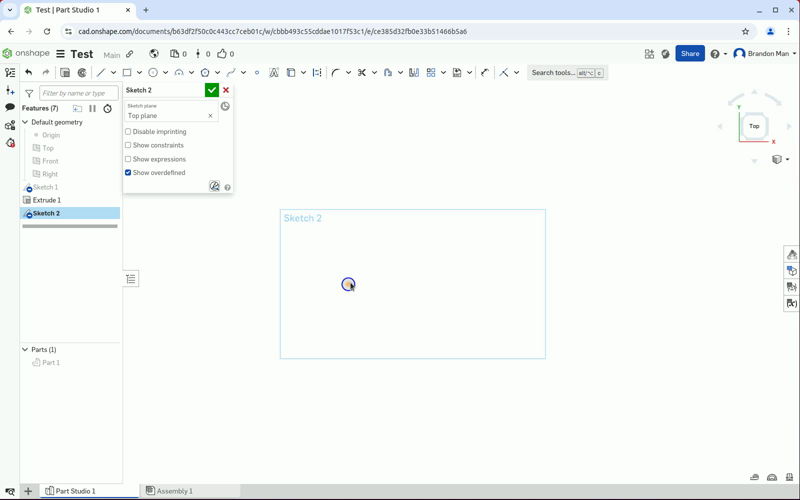
scroll(6)
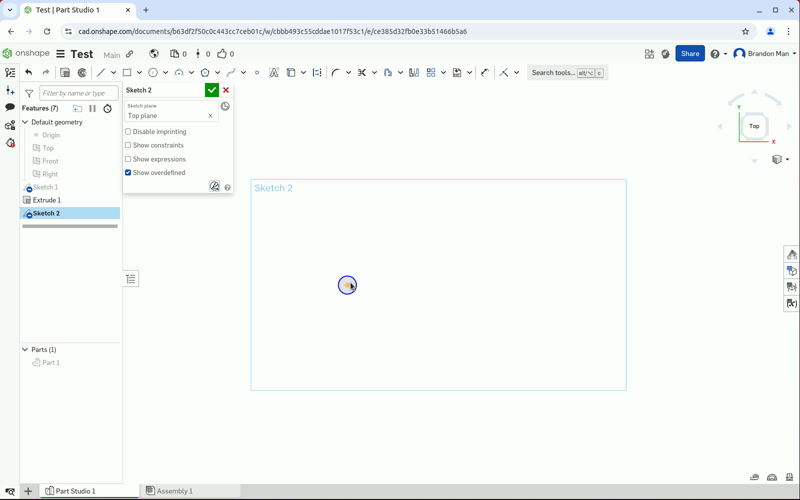
scroll(6)
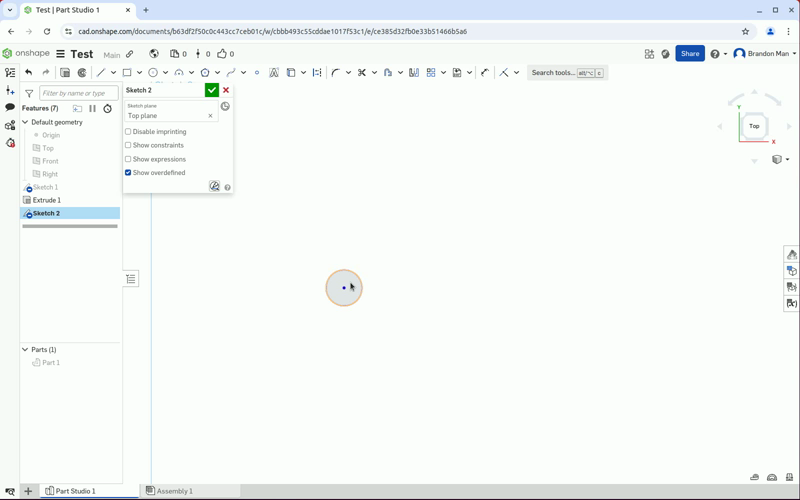
click(350, 282)
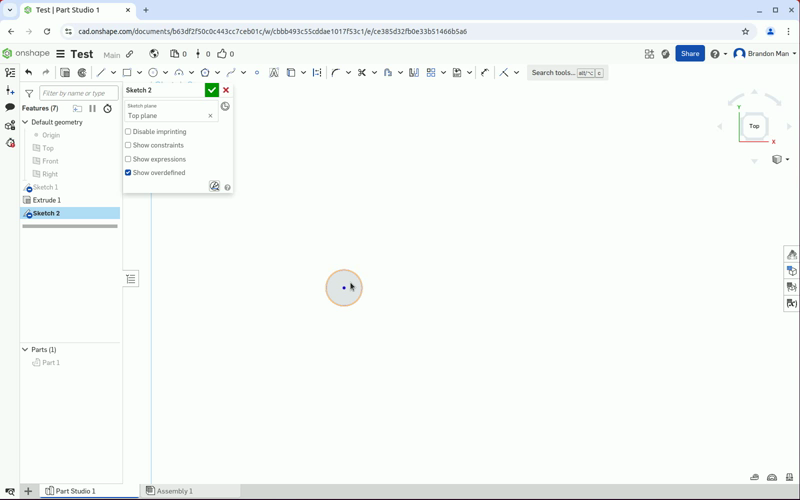
scroll(-6)
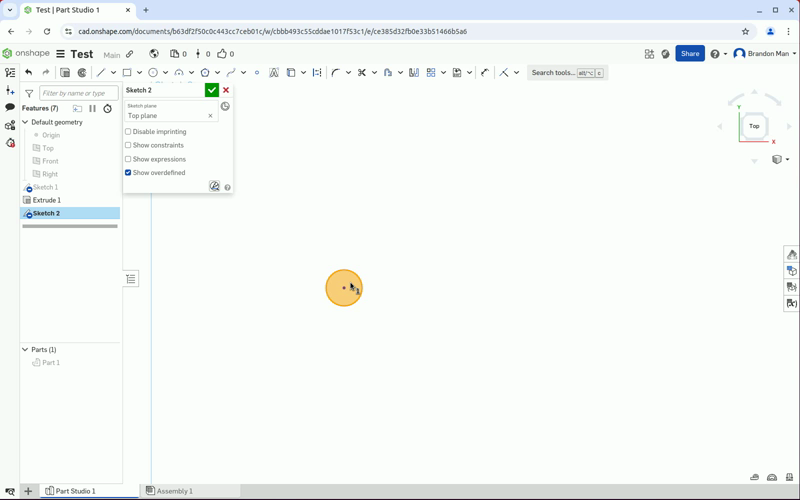
scroll(-6)
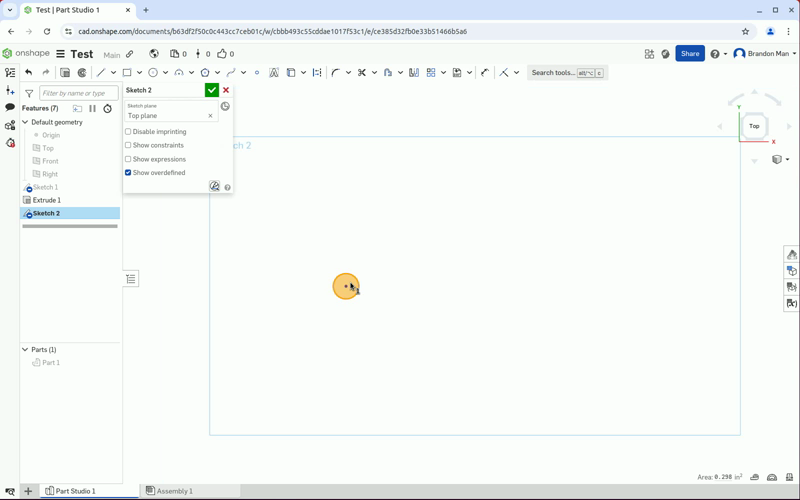
scroll(-6)
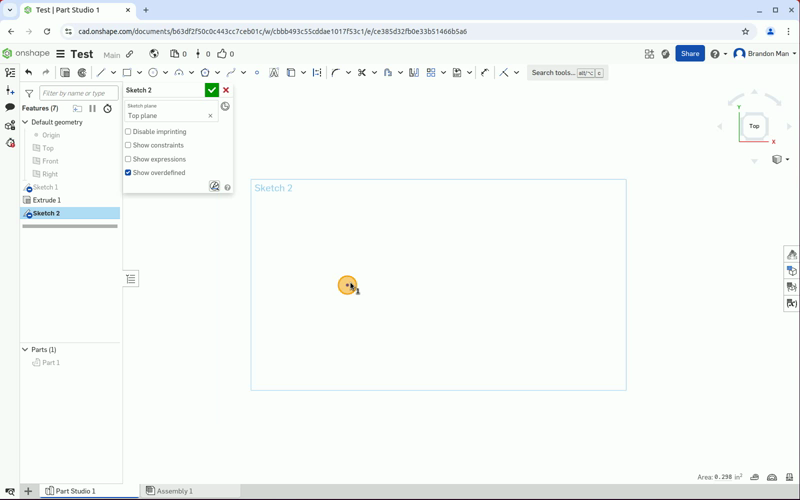
scroll(-6)
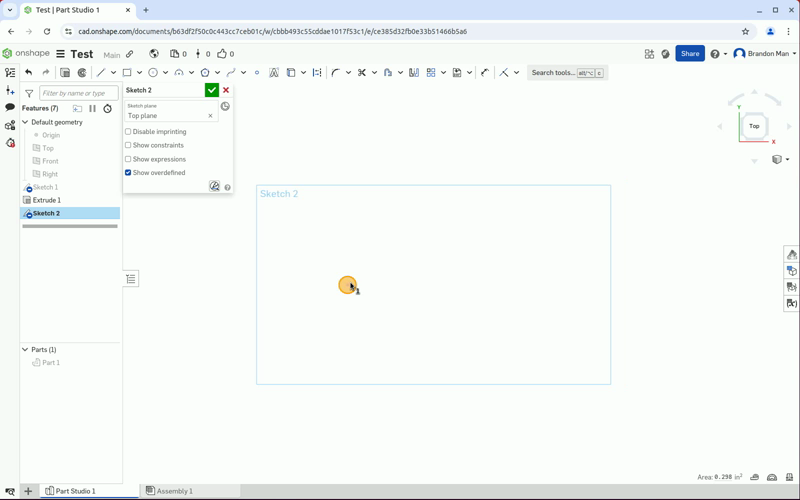
scroll(-6)
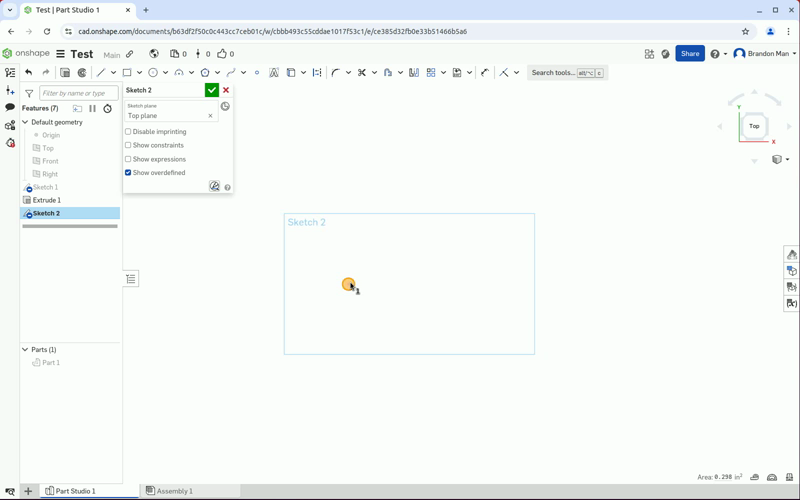
scroll(-6)
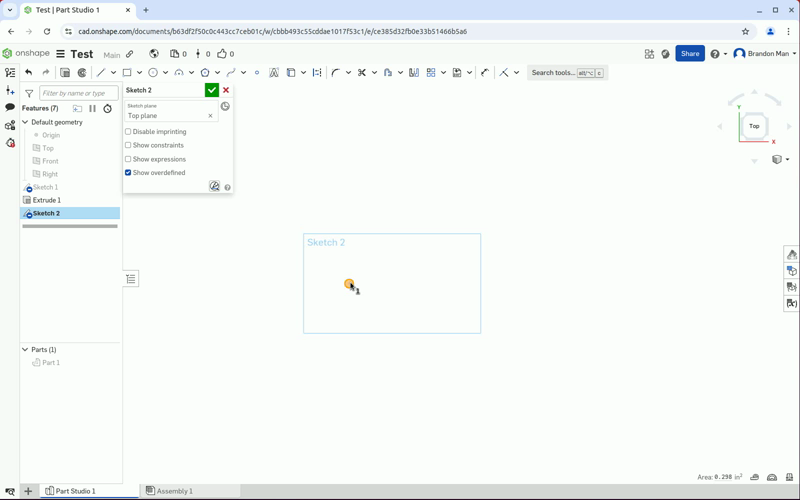
scroll(-6)
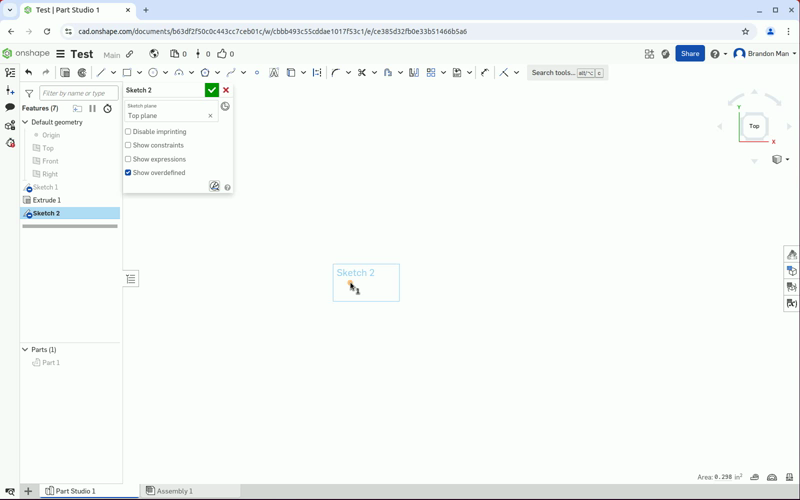
mouse_move(73, 352)
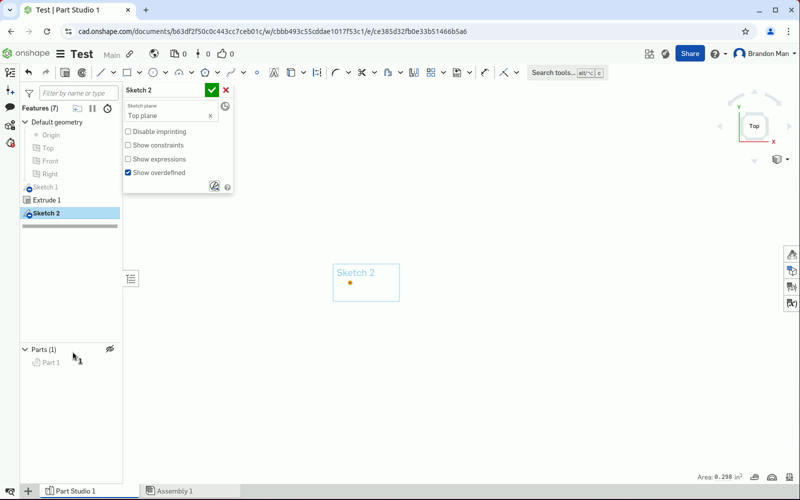
key(shift+y)
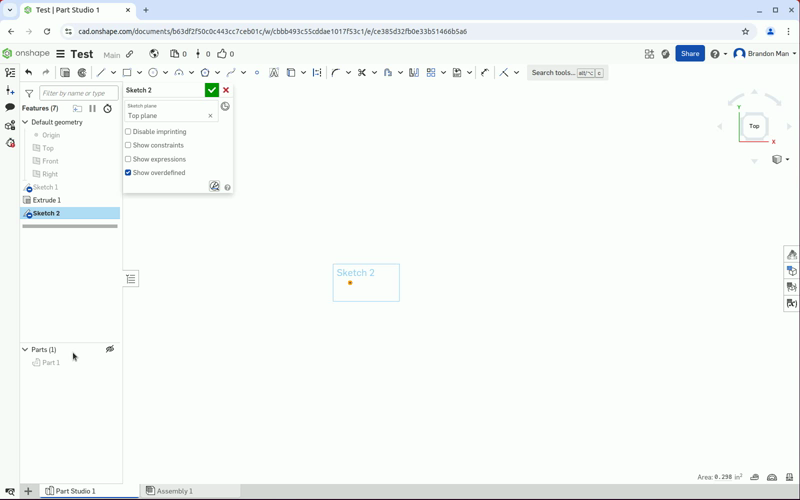
key(shift+e)
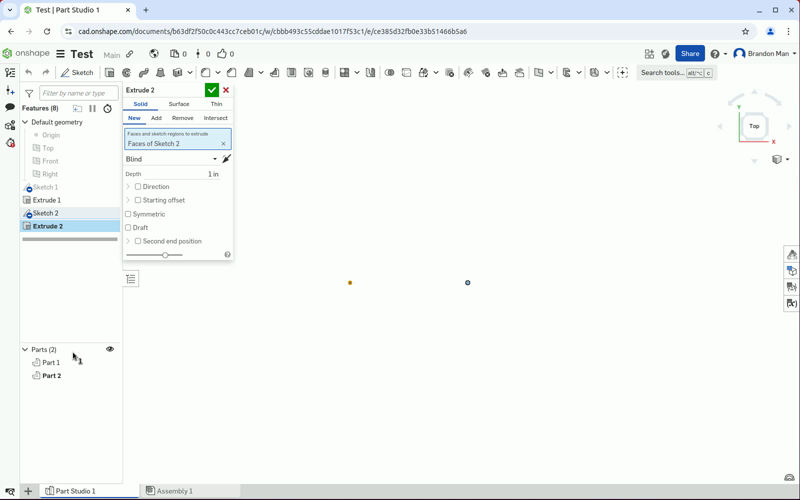
mouse_move(143, 106)
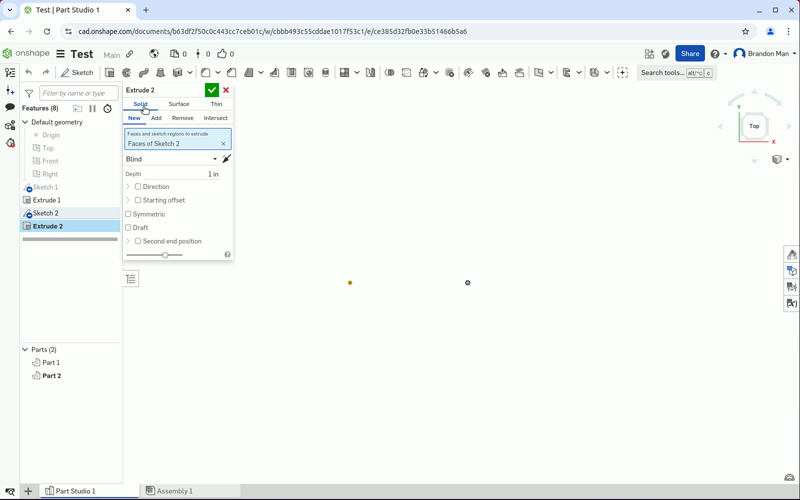
click(143, 106)
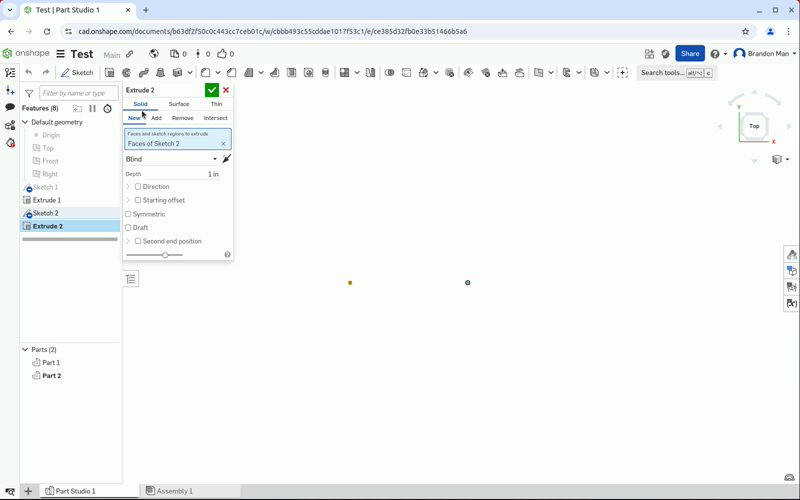
mouse_move(137, 120)
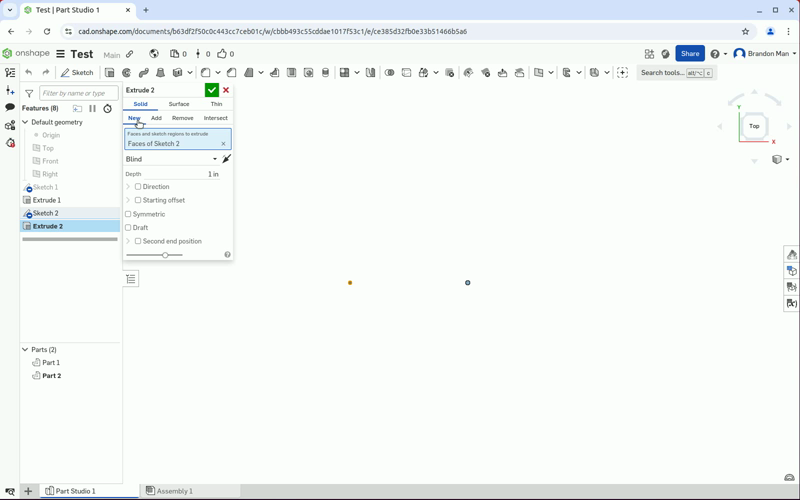
click(137, 120)
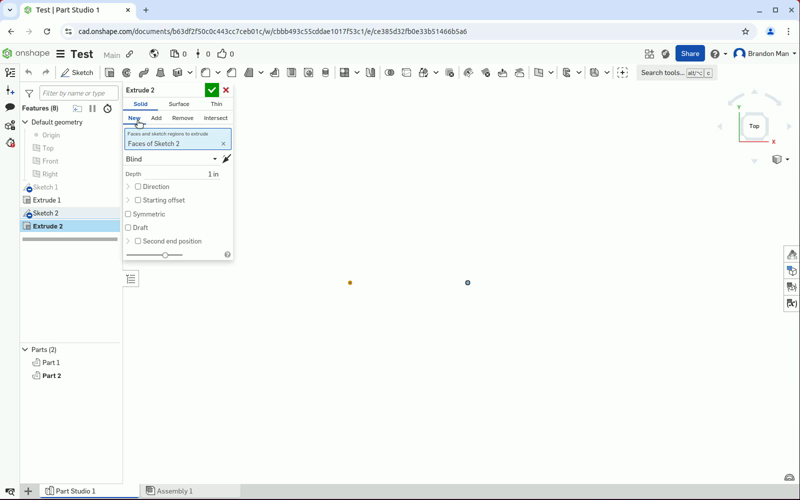
key(tab, 4)
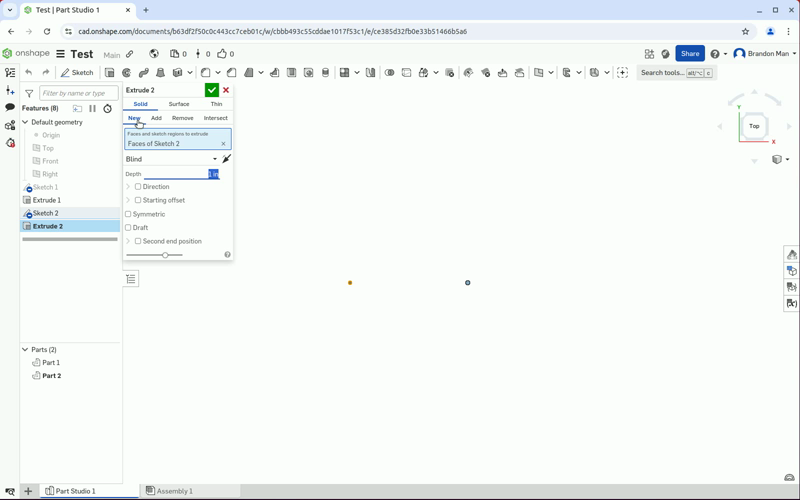
text(-19.979)
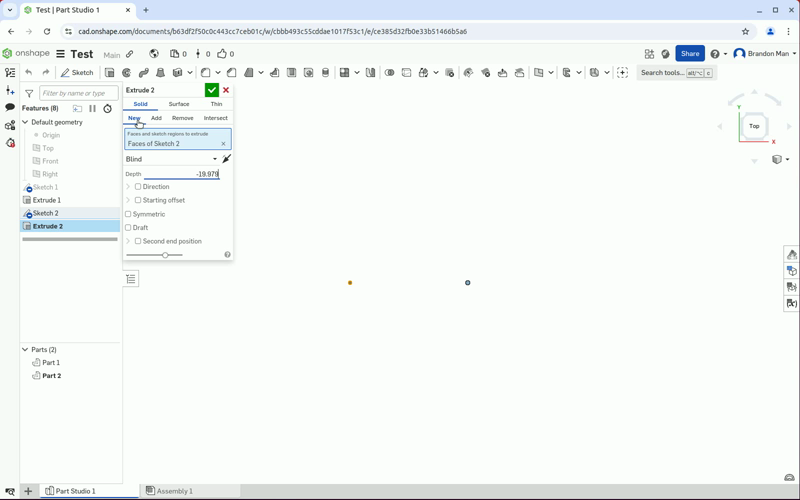
key(enter)
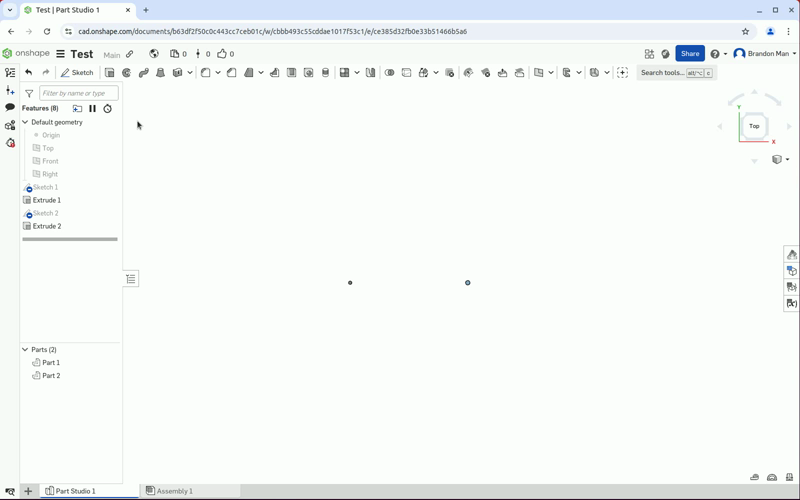
key(shift+h)
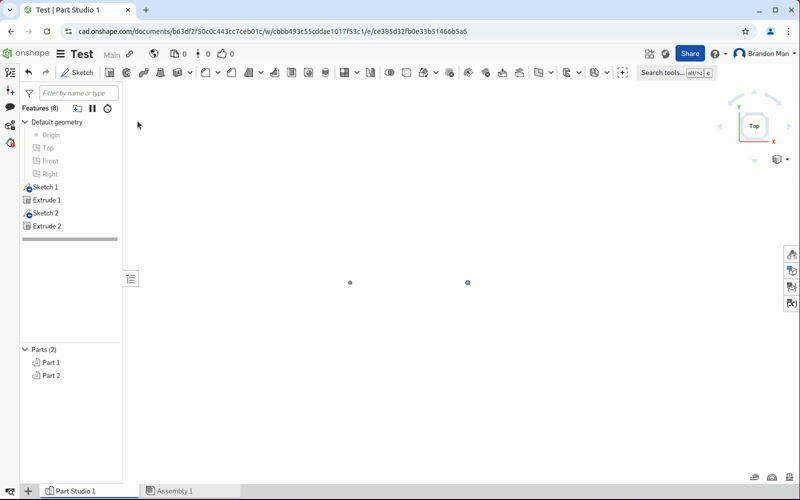
key(shift+h)
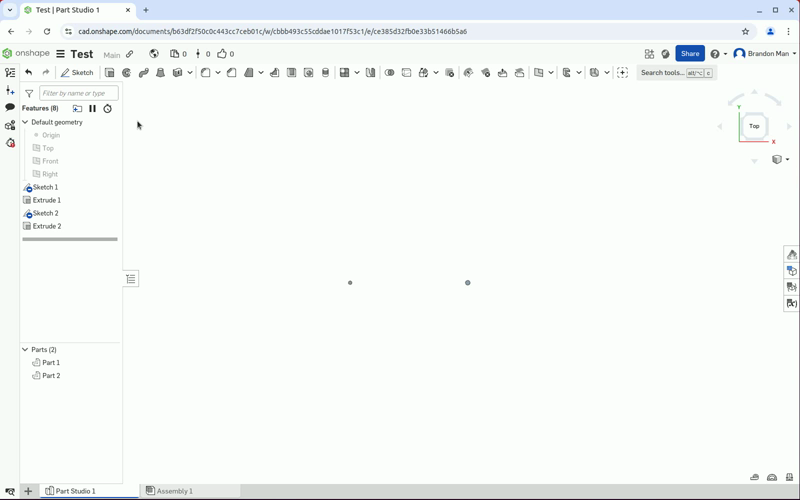
key(shift+7)
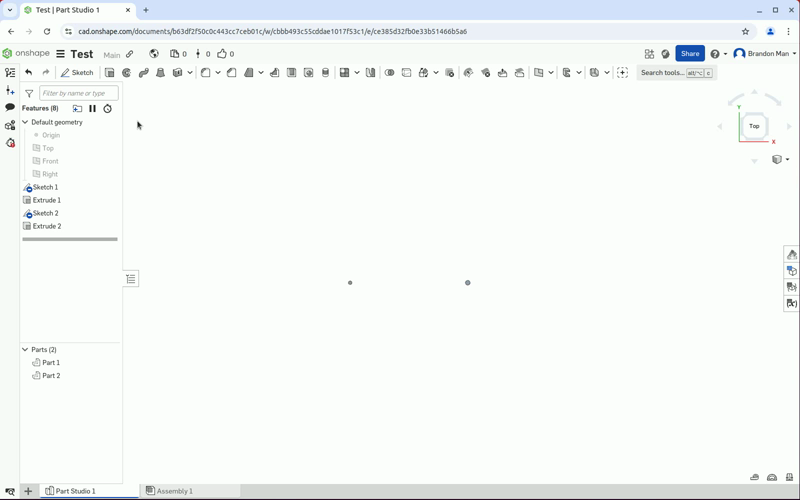
key(up, 3)
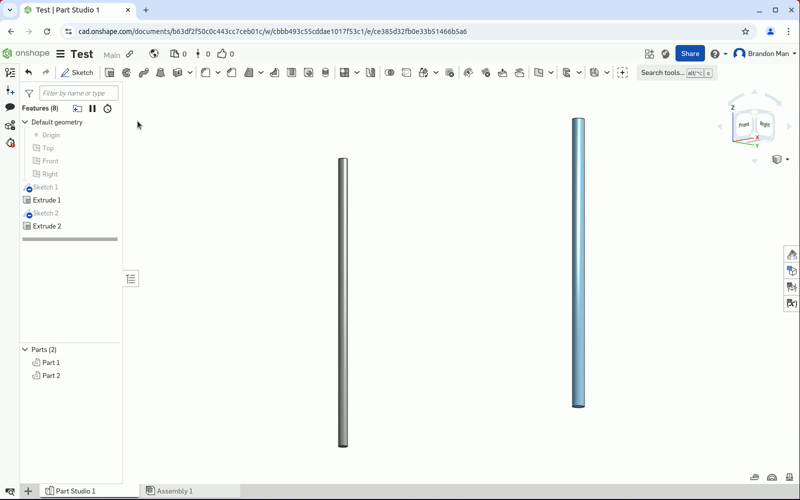
key(left, 3)
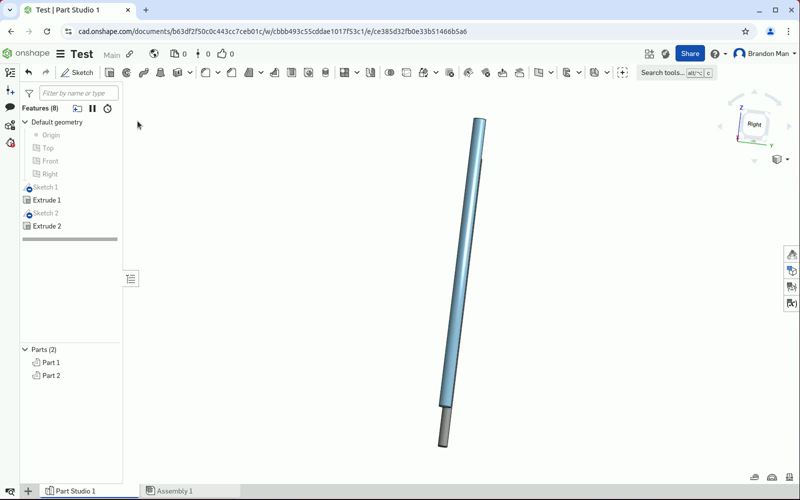
key(right, 3)
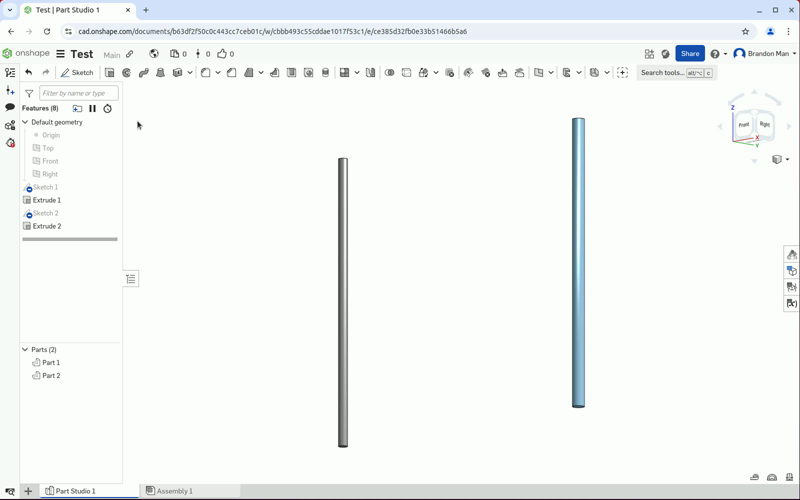
key(down, 3)
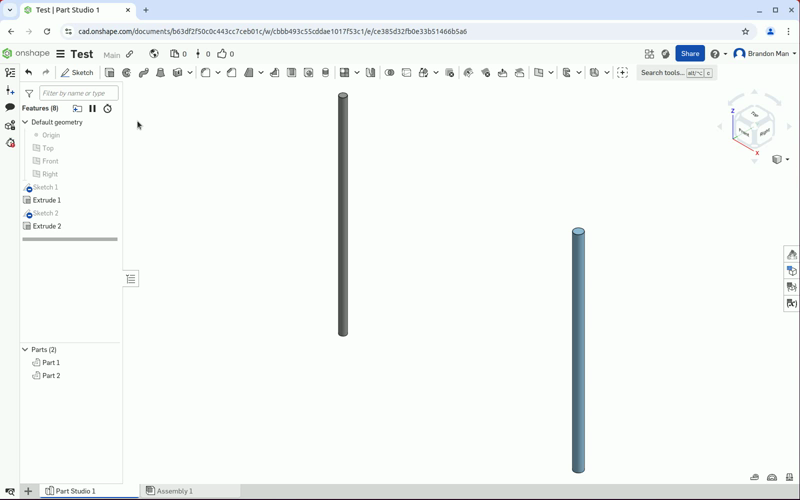
mouse_move(73, 189)
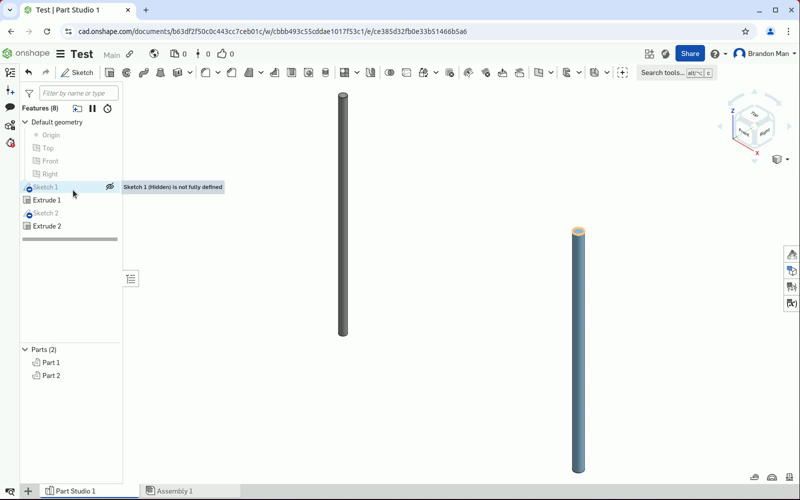
click(73, 189)